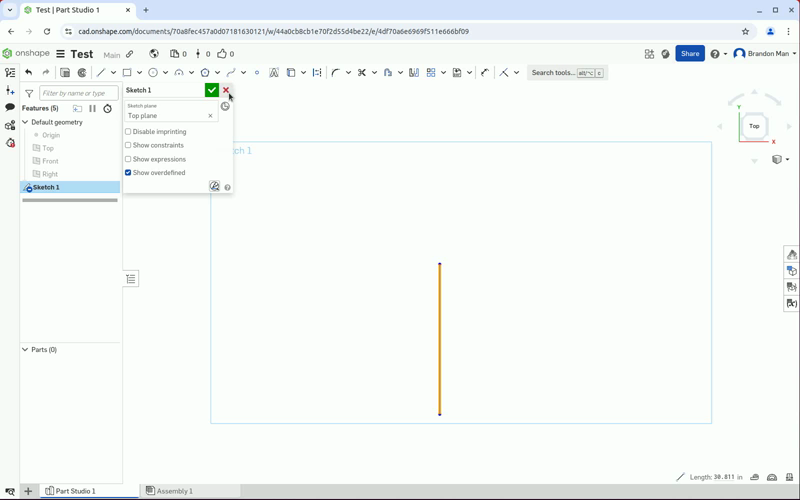
key(shift+h)
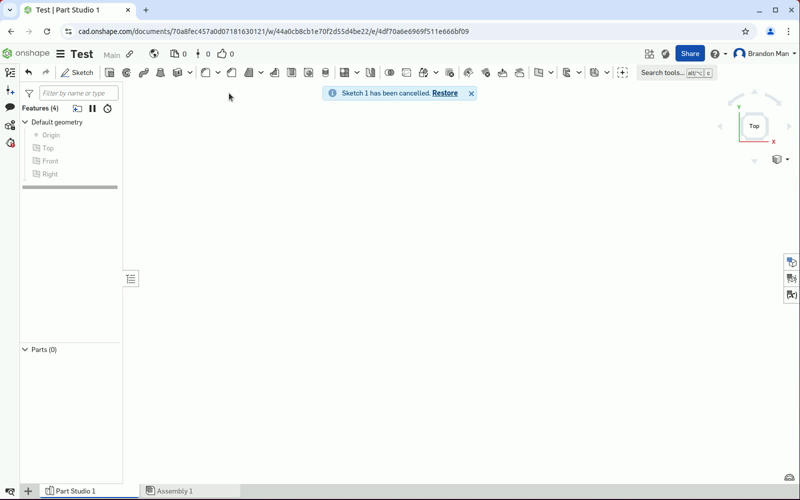
mouse_move(73, 352)
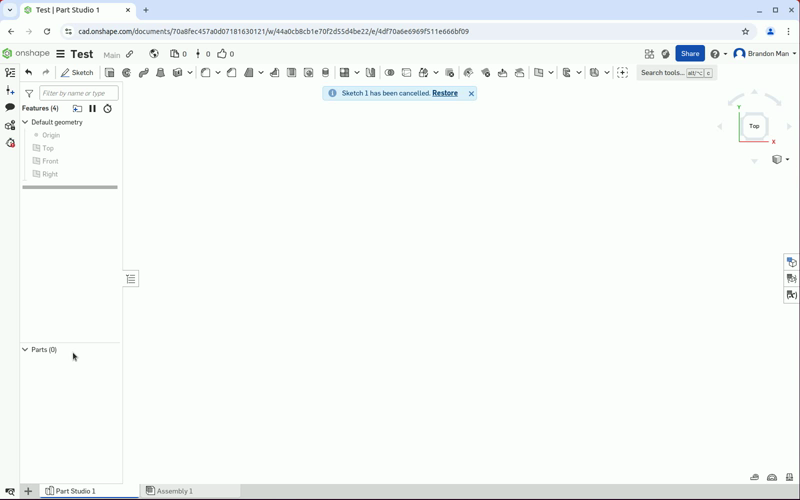
key(y)
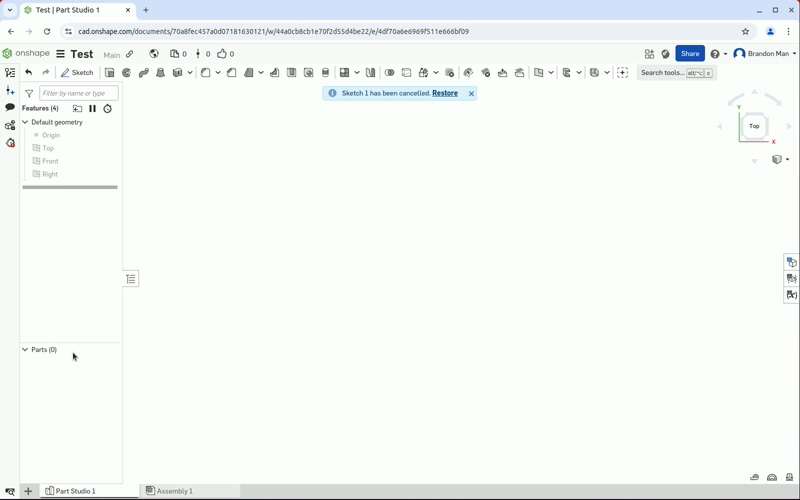
key(shift+p)
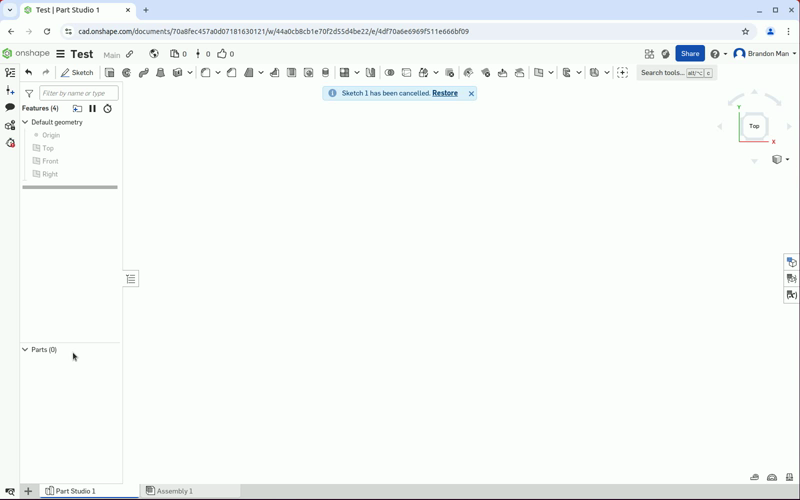
key(space)
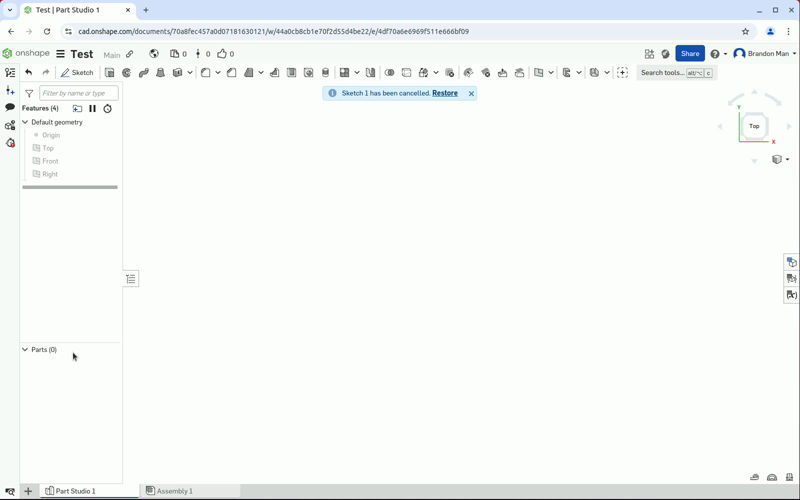
key_down(shift)
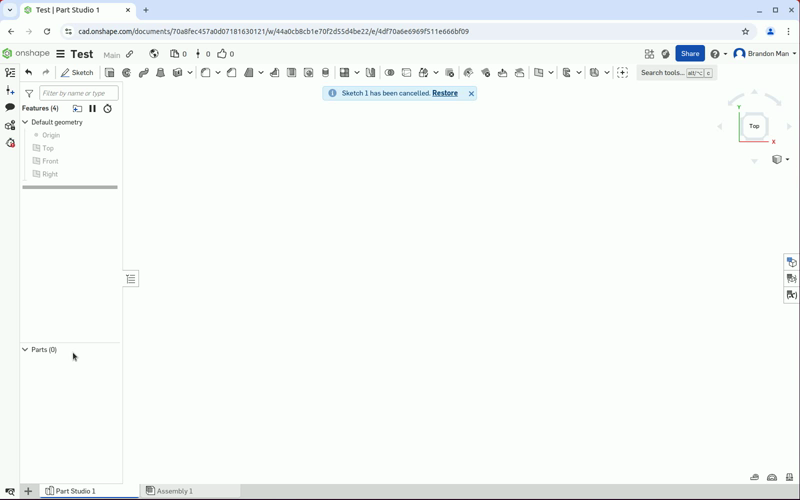
key(up)
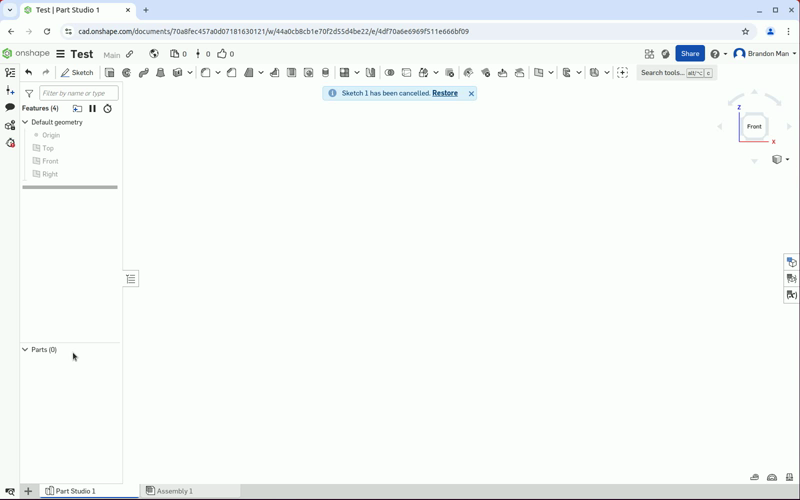
key_up(shift)
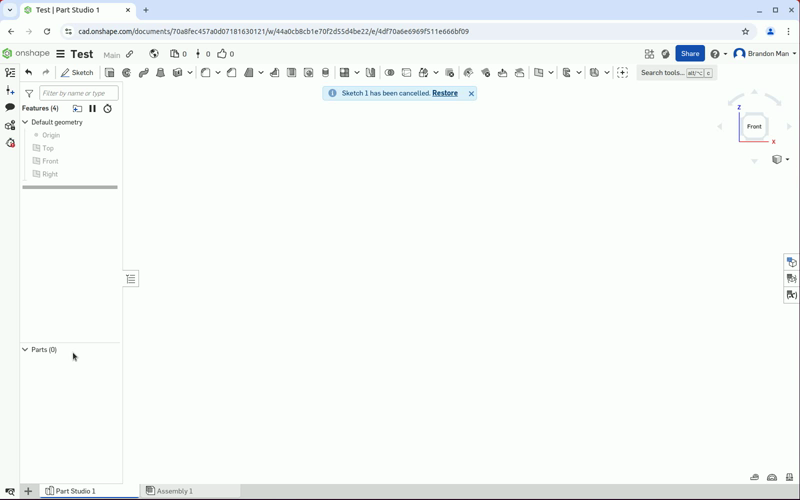
mouse_move(73, 352)
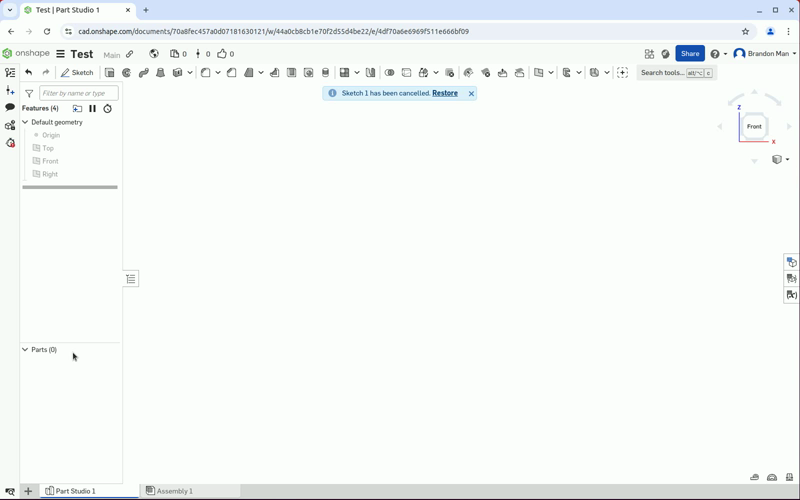
key(shift+y)
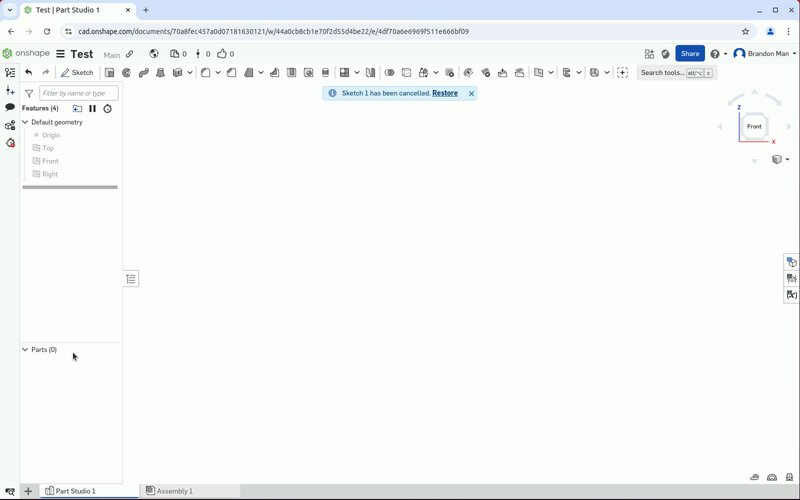
key(shift+s)
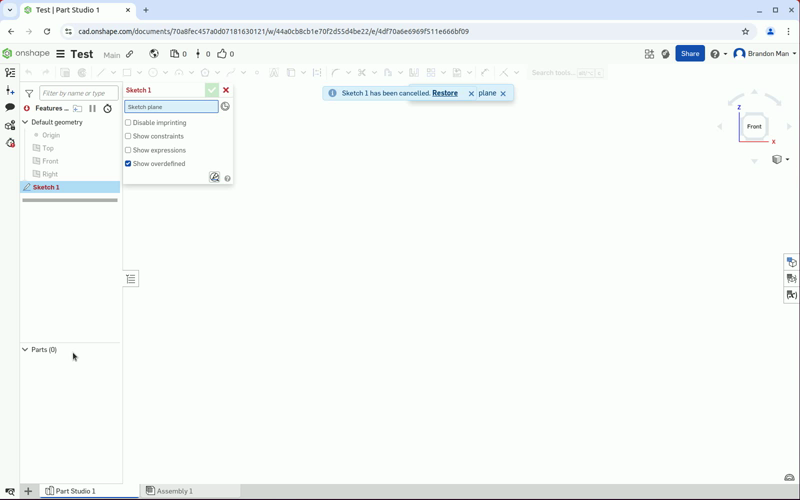
mouse_move(73, 163)
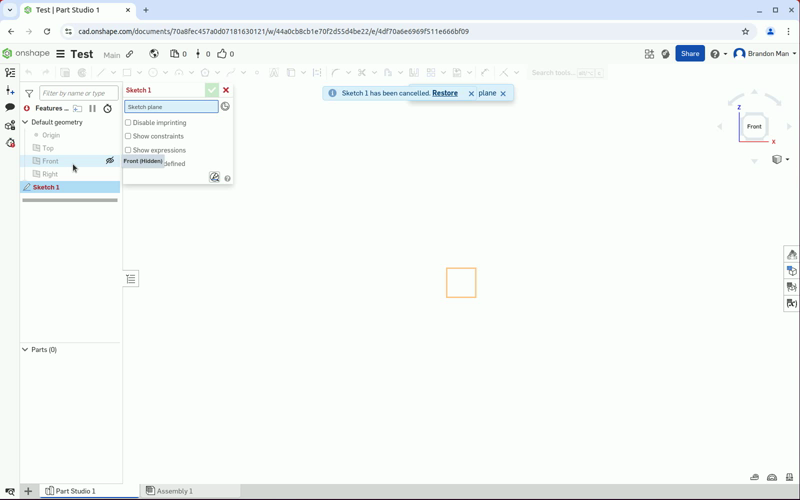
click(73, 163)
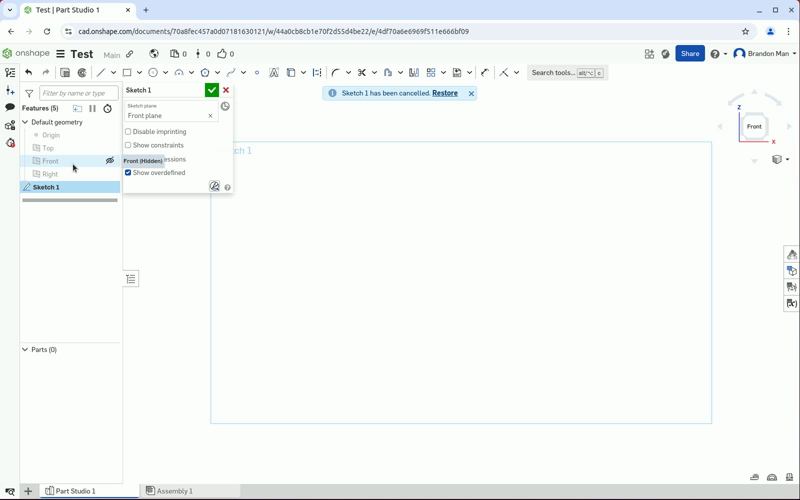
mouse_move(73, 352)
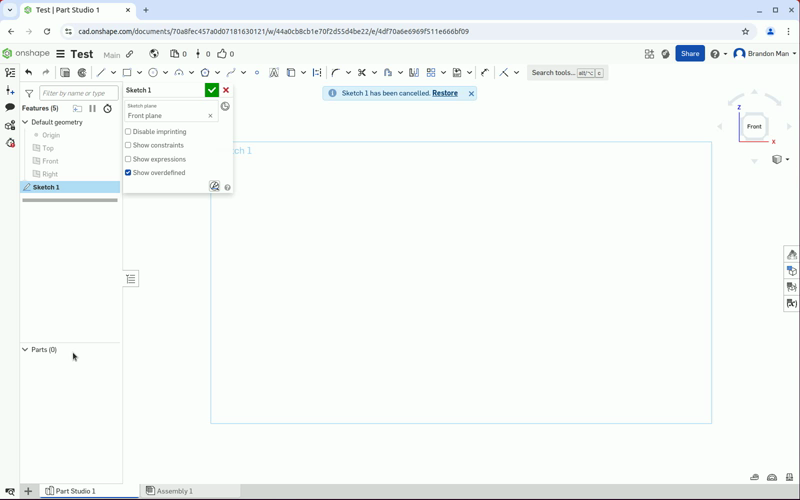
key(y)
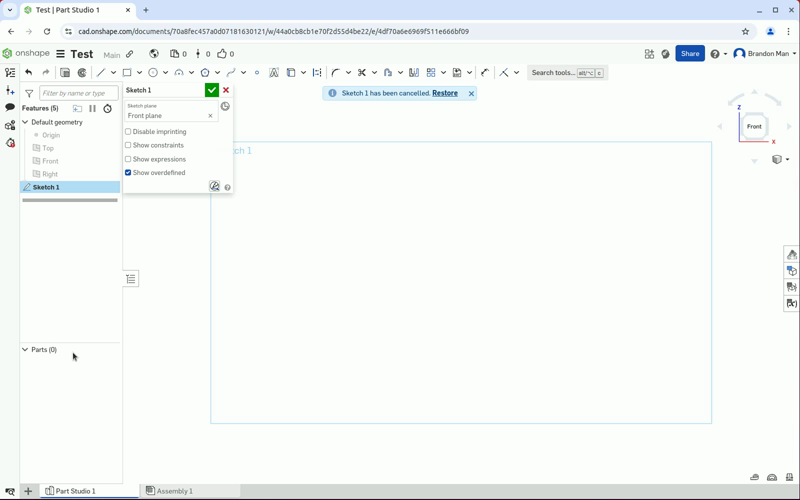
key(c)
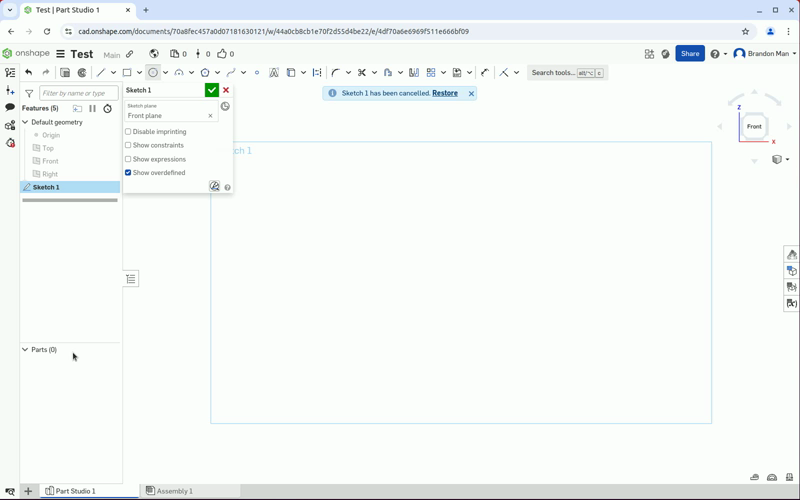
key_down(shift)
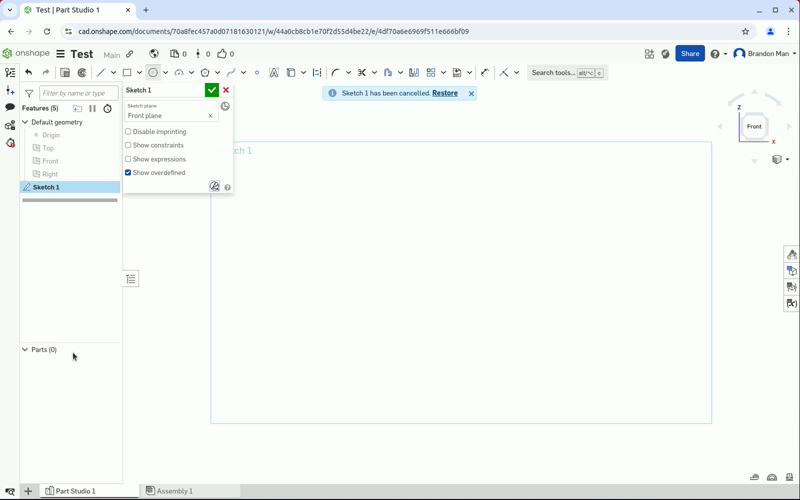
mouse_move(461, 282)
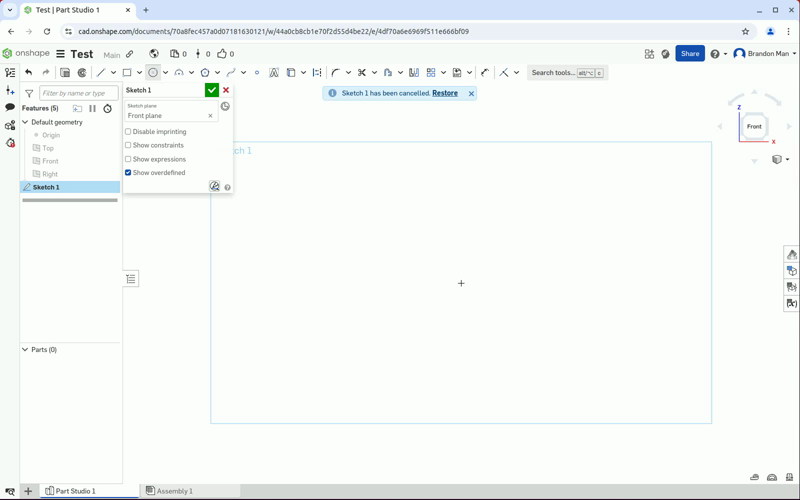
click(461, 282)
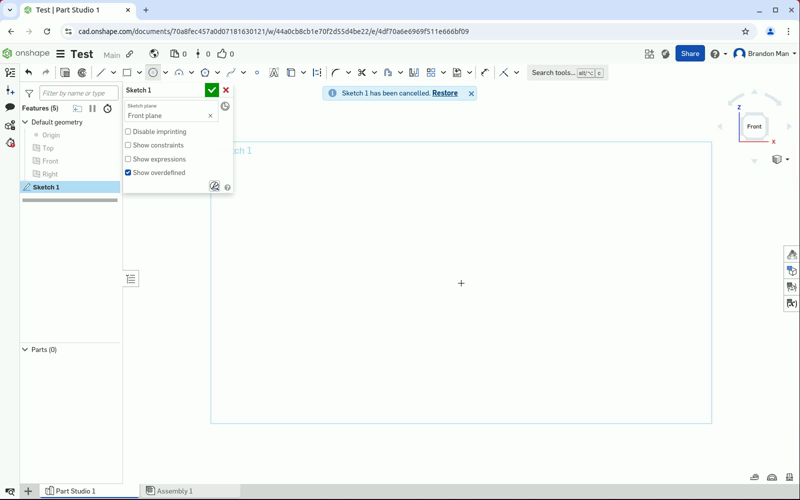
key_up(shift)
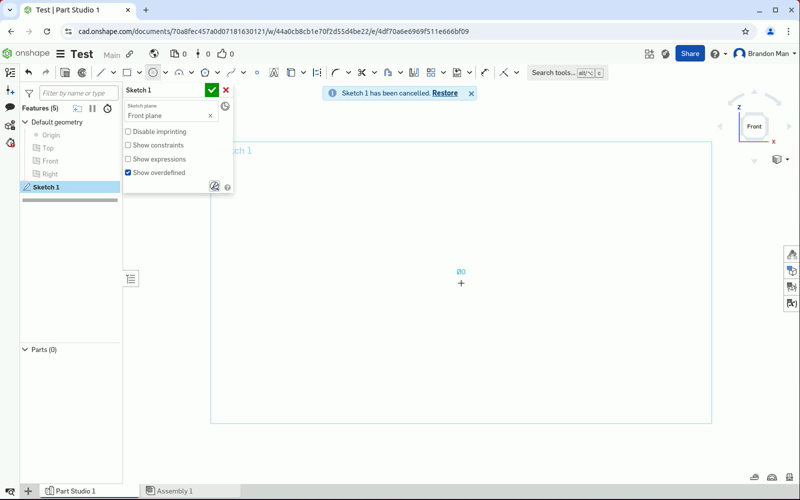
mouse_move(518, 282)
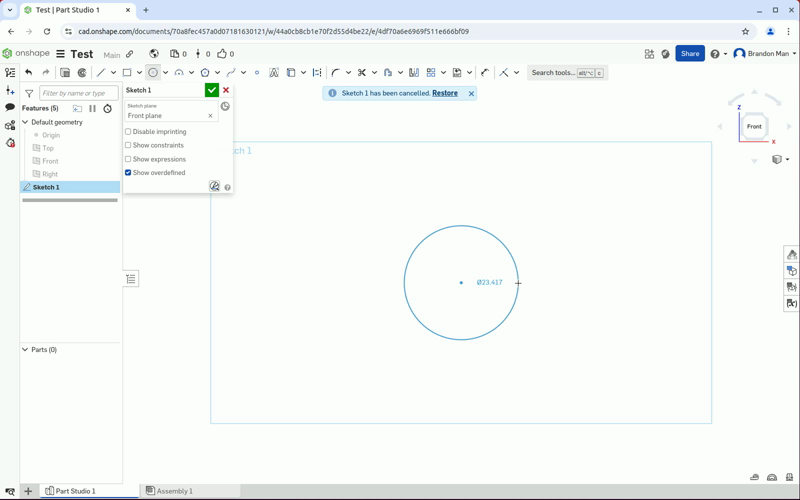
click(518, 282)
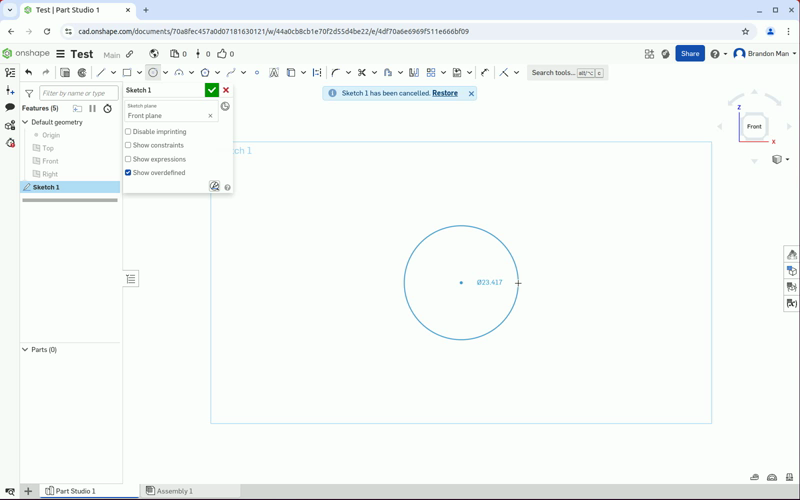
key(esc)
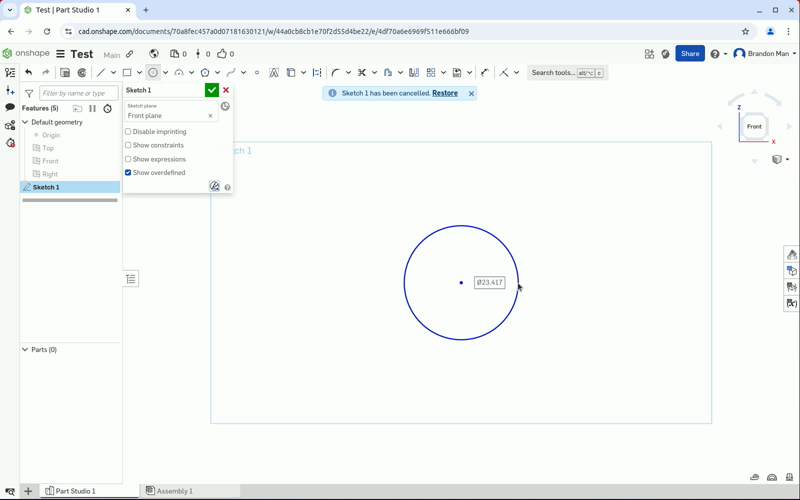
mouse_move(464, 274)
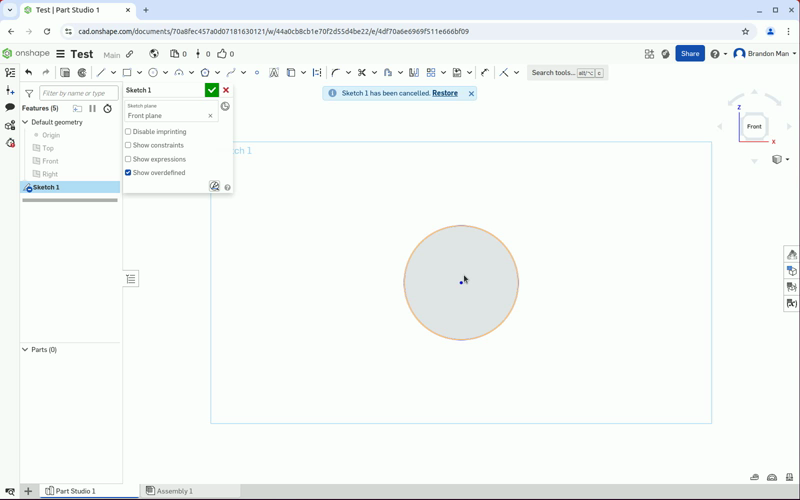
click(464, 274)
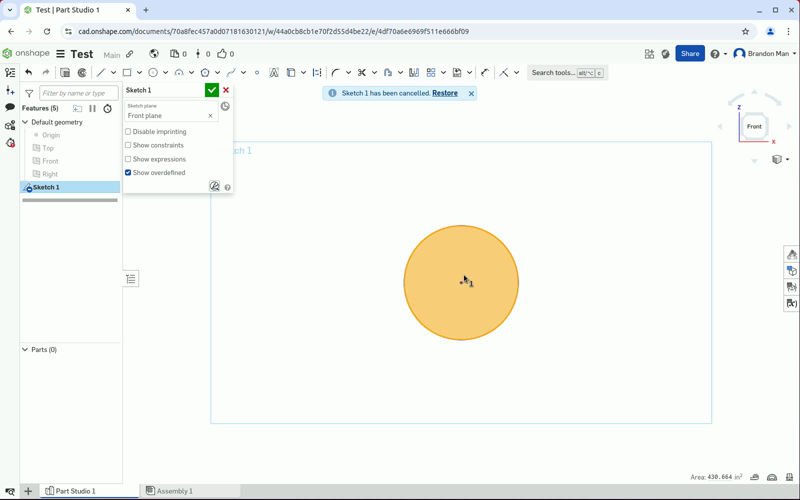
mouse_move(73, 352)
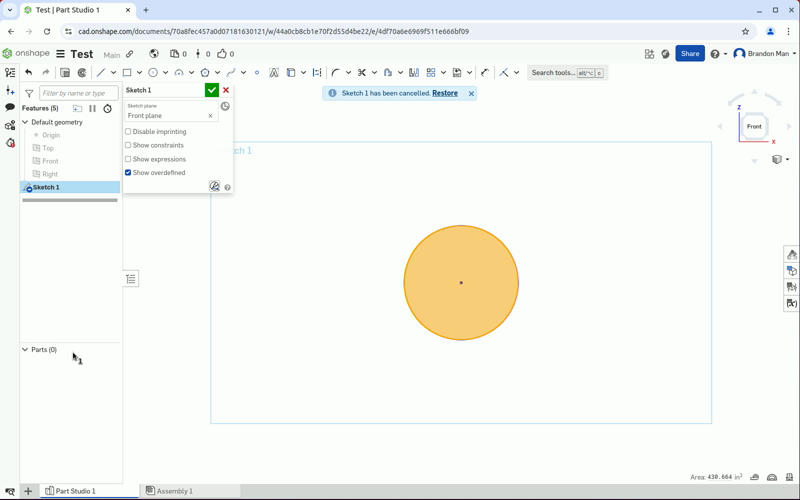
key(shift+y)
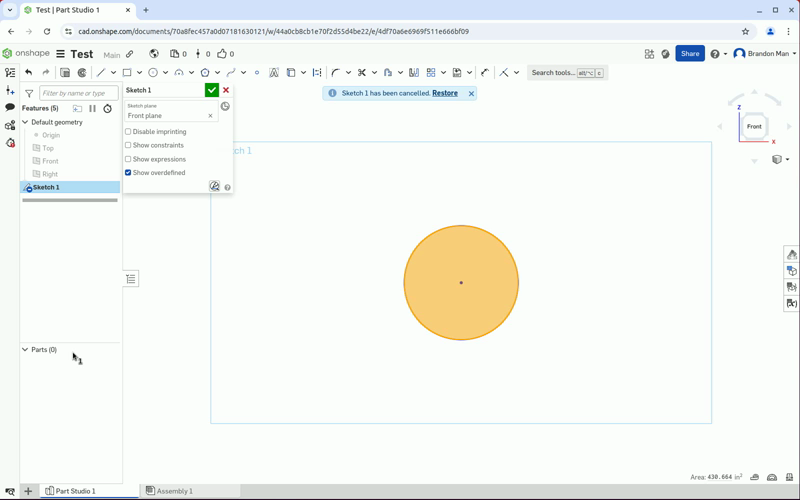
key(shift+e)
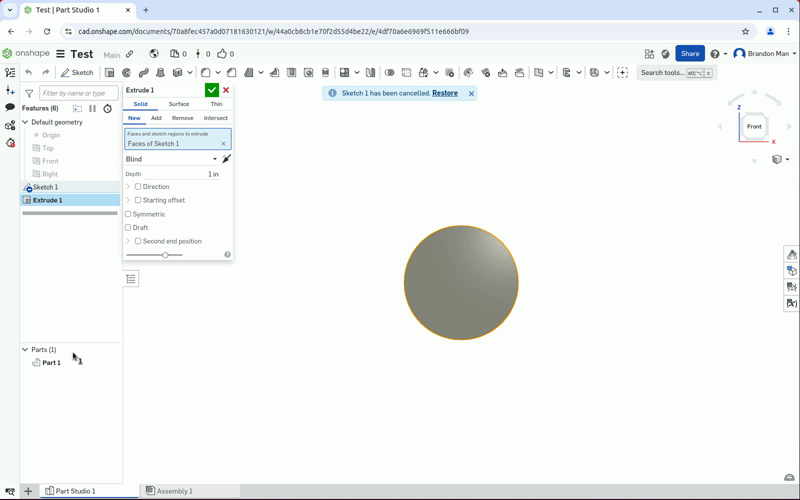
mouse_move(143, 106)
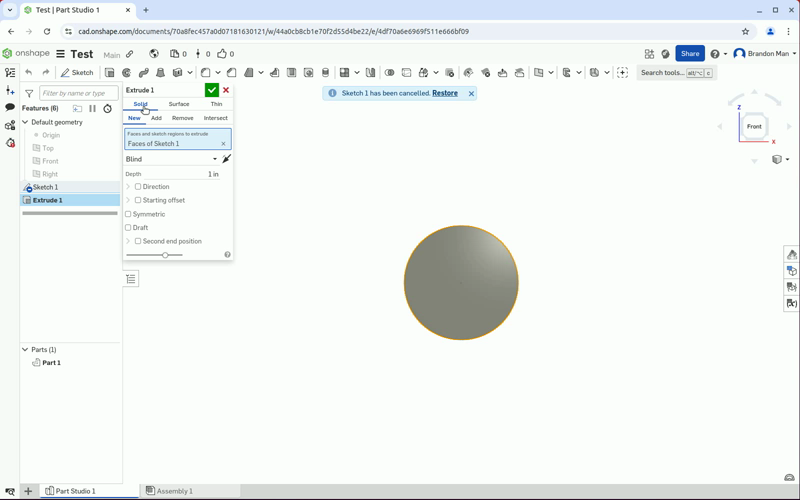
click(143, 106)
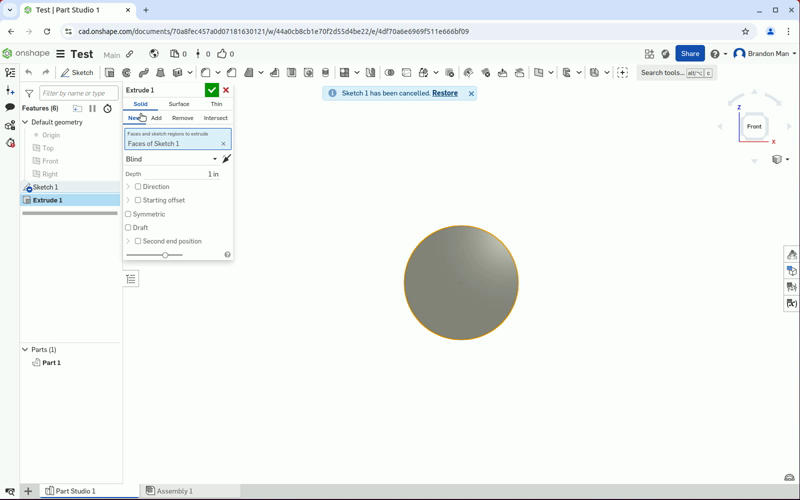
mouse_move(137, 120)
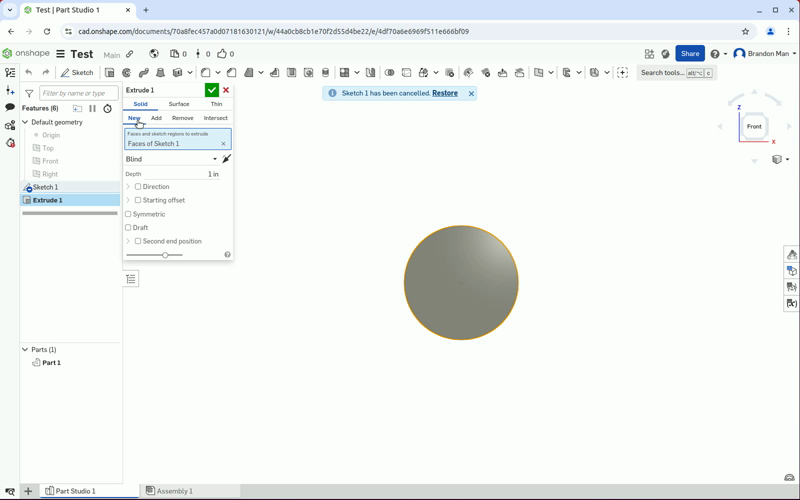
click(137, 120)
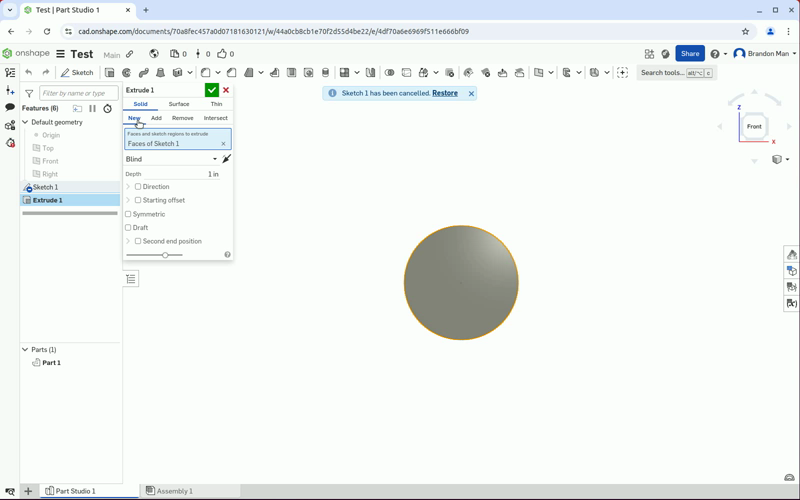
key(tab, 4)
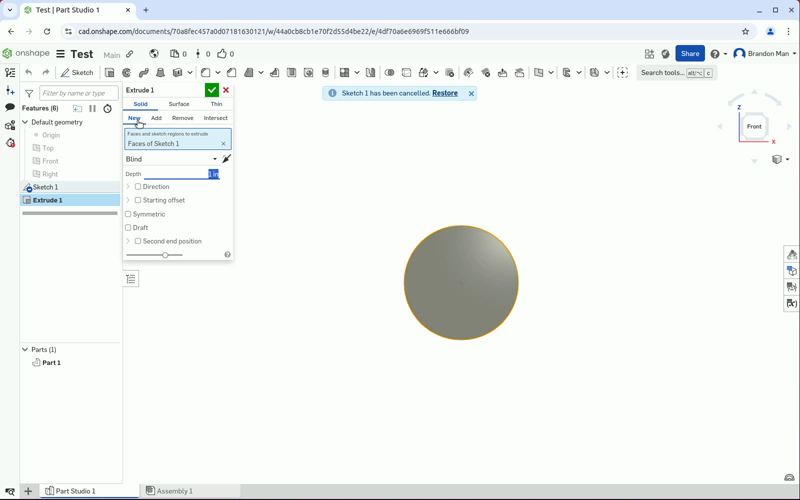
text(23.108)
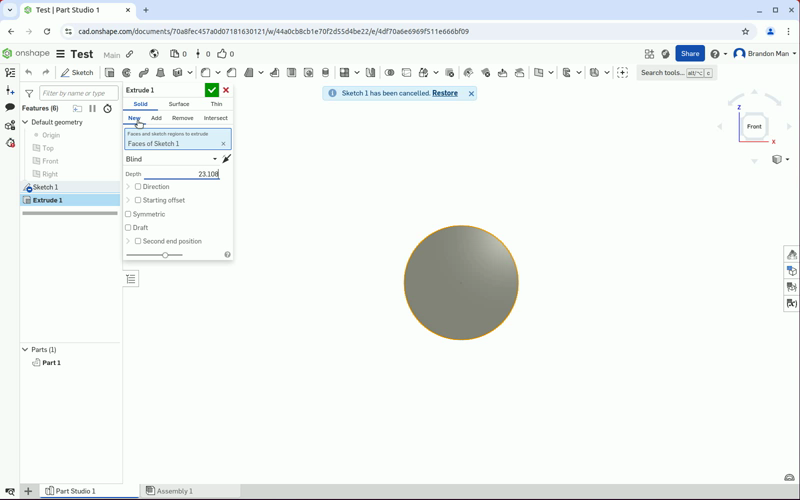
key(enter)
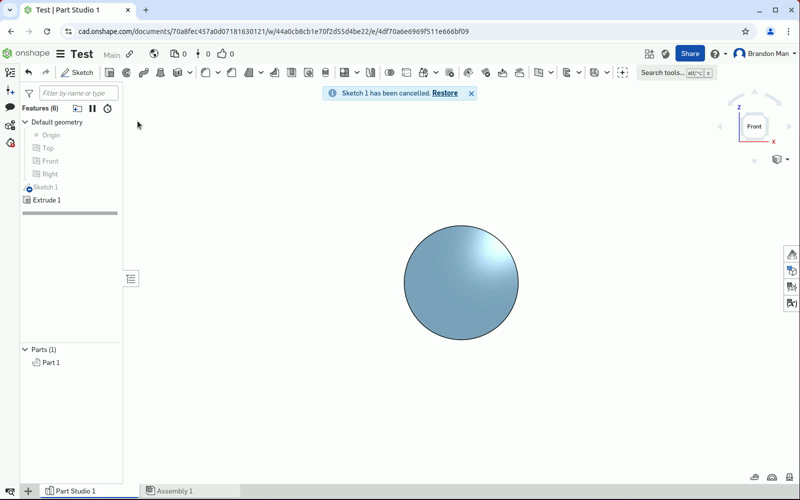
key(shift+h)
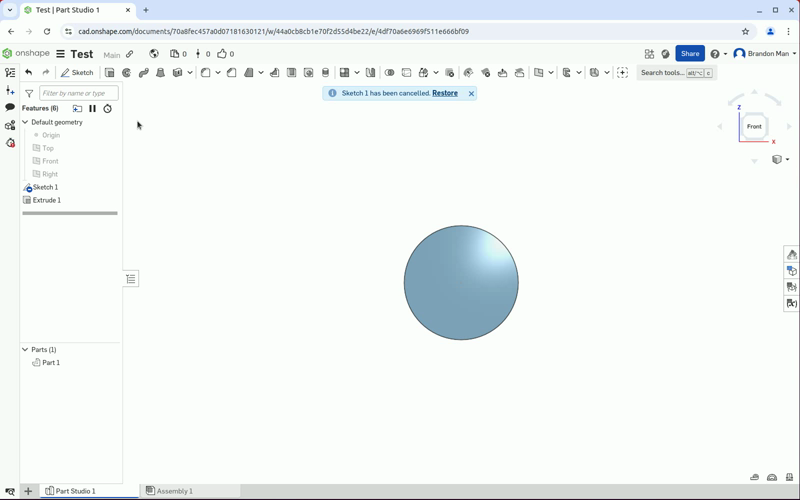
key(shift+h)
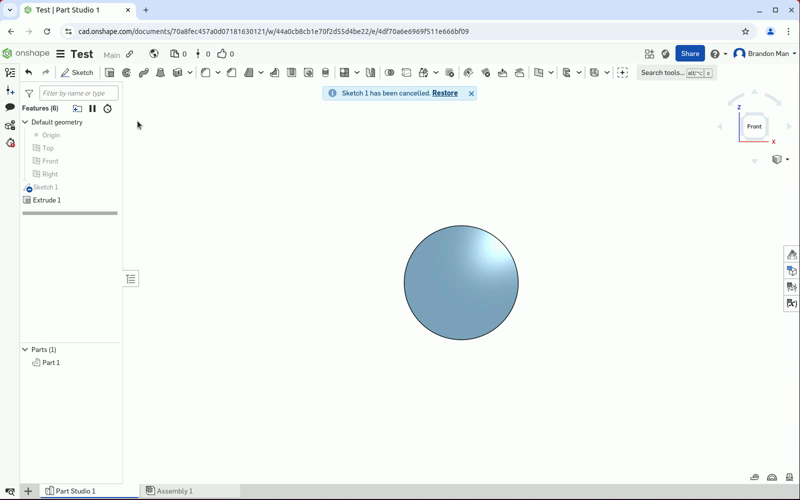
mouse_move(73, 189)
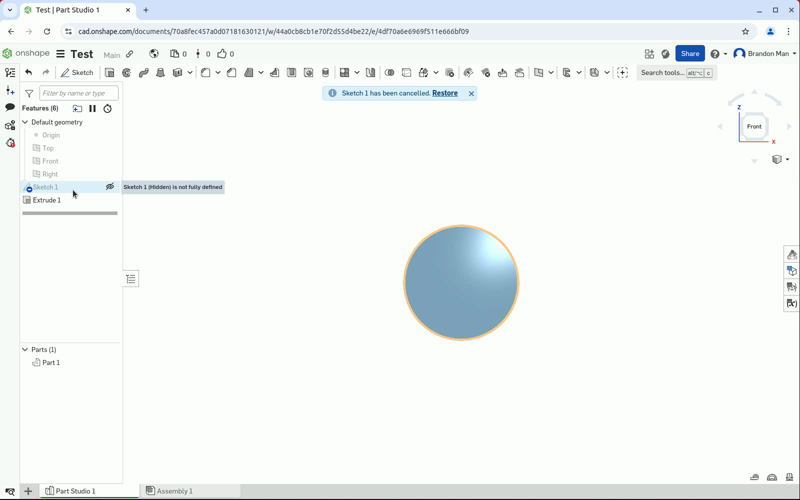
click(73, 189)
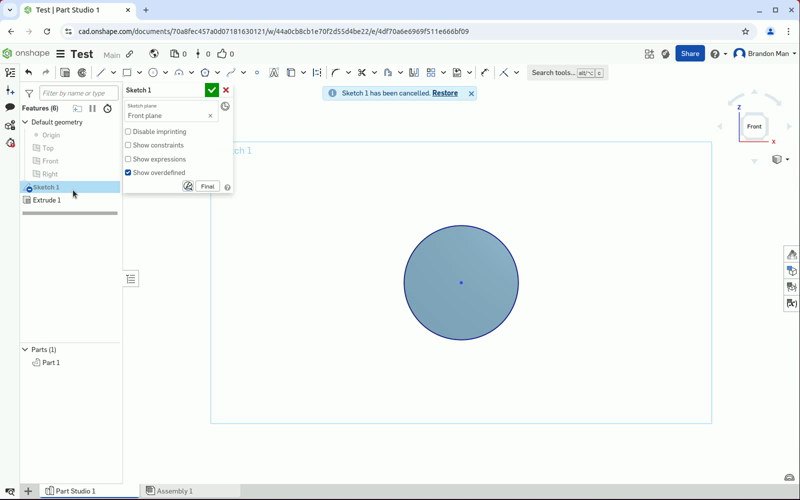
mouse_move(229, 92)
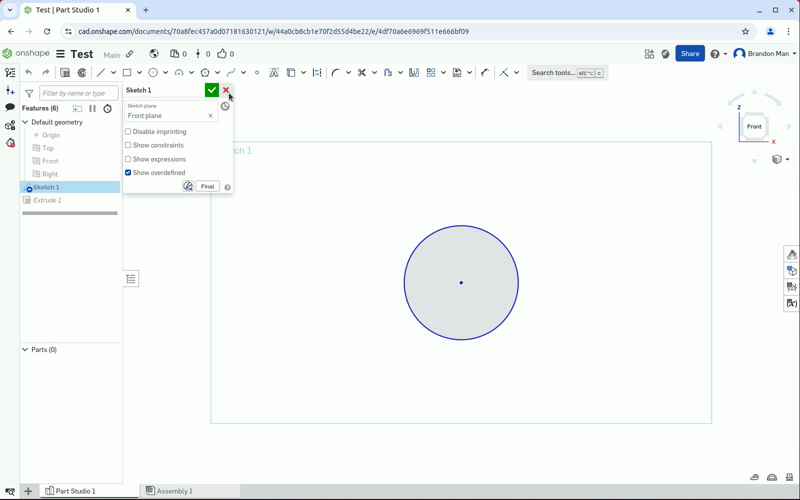
click(229, 92)
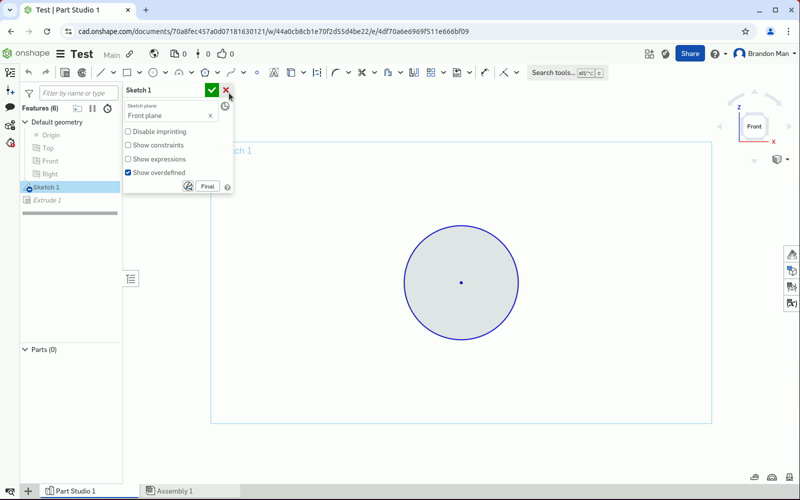
key(shift+s)
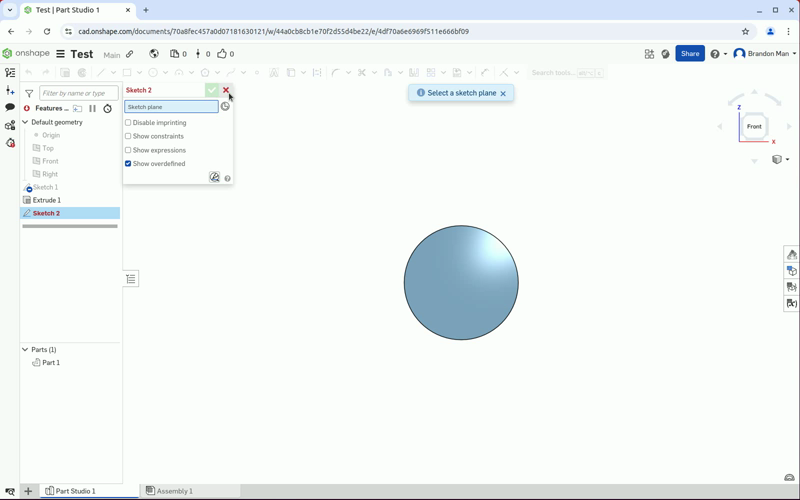
mouse_move(73, 163)
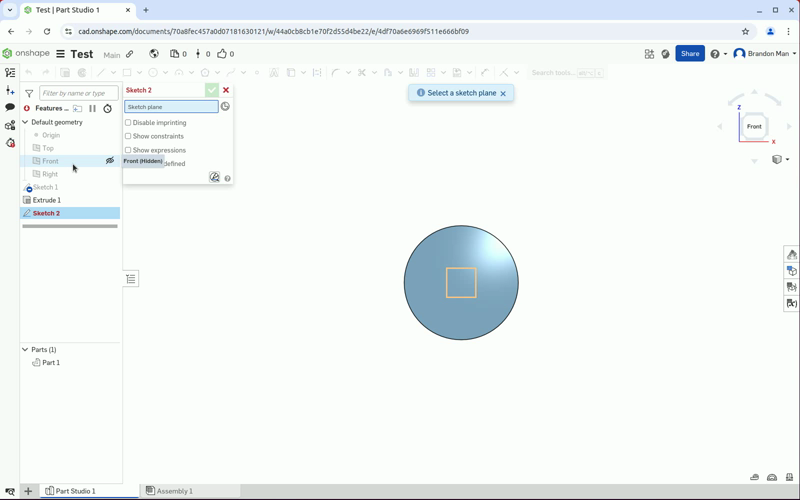
click(73, 163)
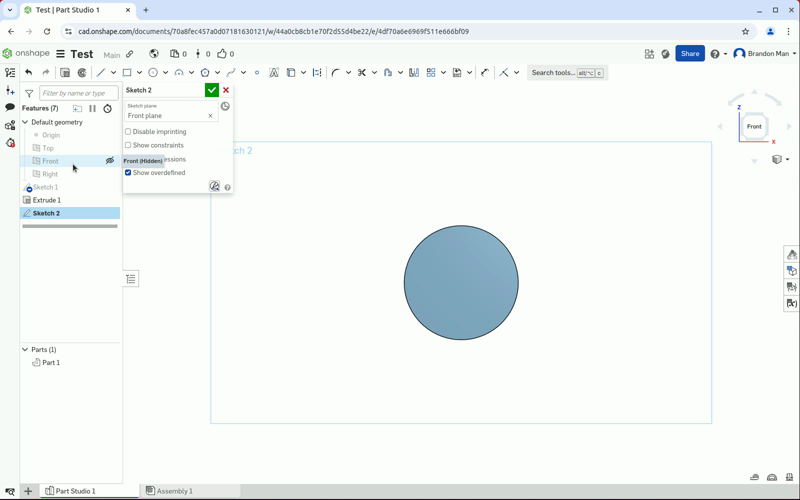
mouse_move(73, 352)
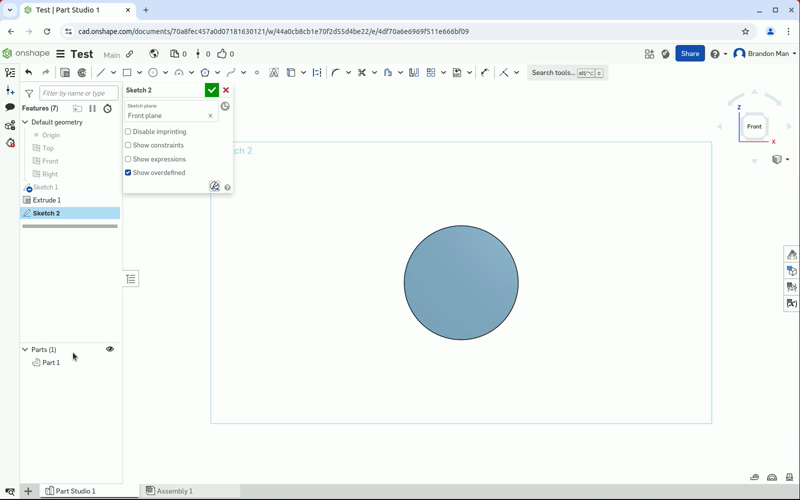
key(y)
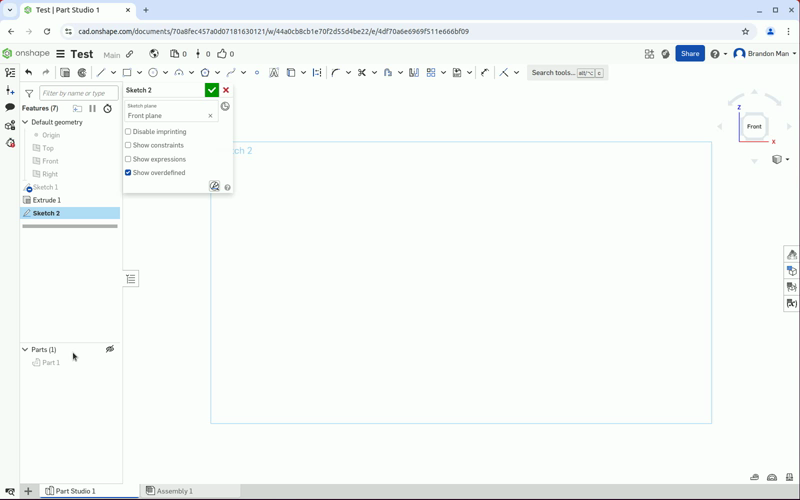
key(l)
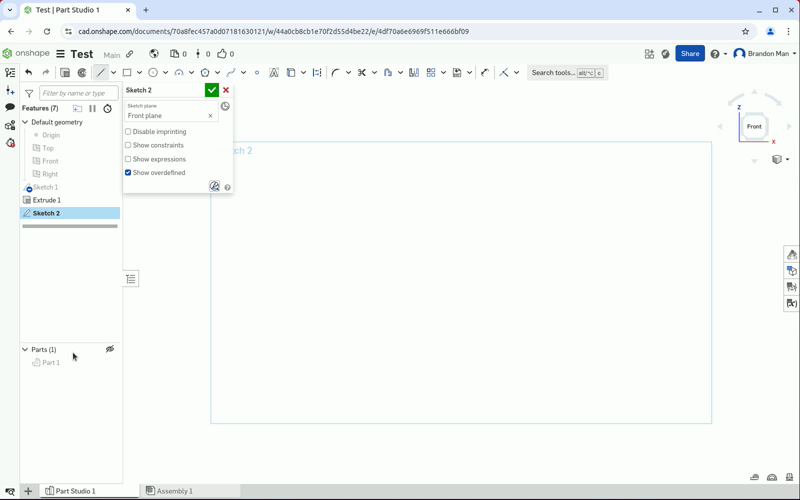
key_down(shift)
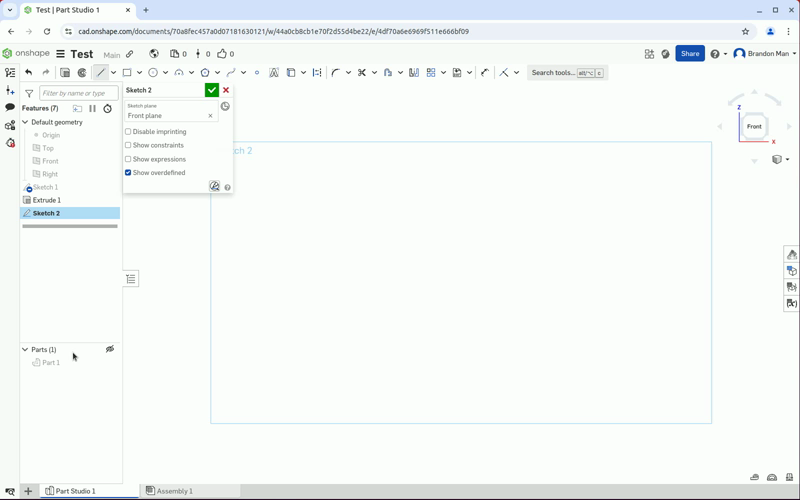
mouse_move(460, 339)
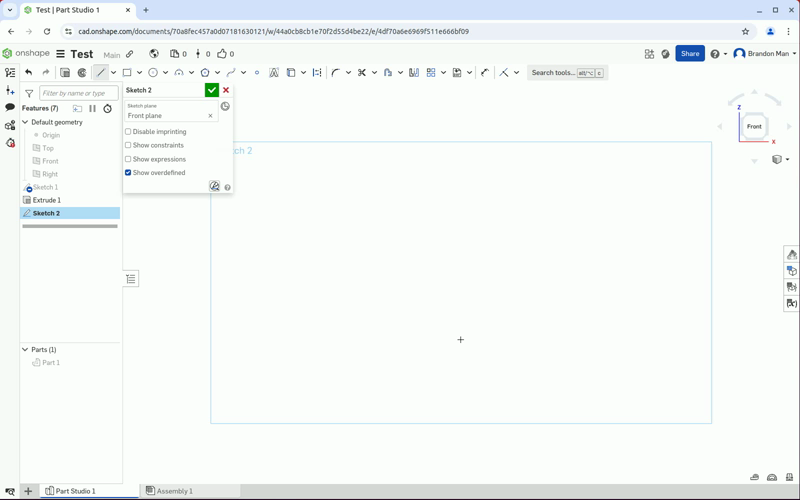
click(460, 339)
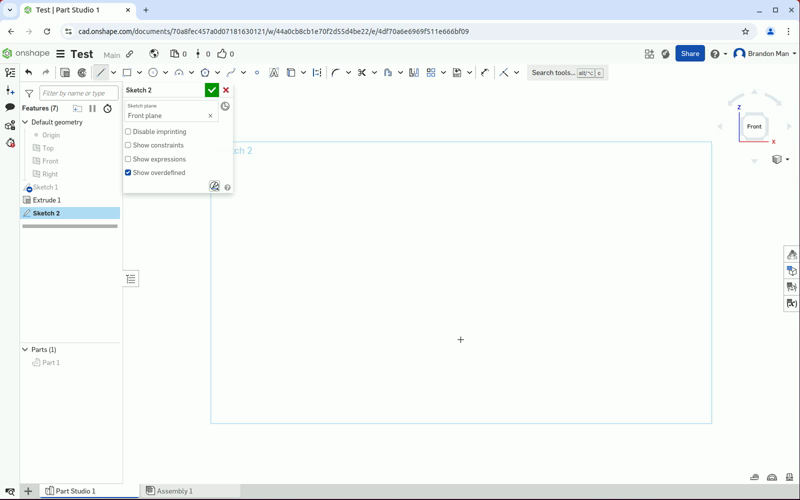
key_up(shift)
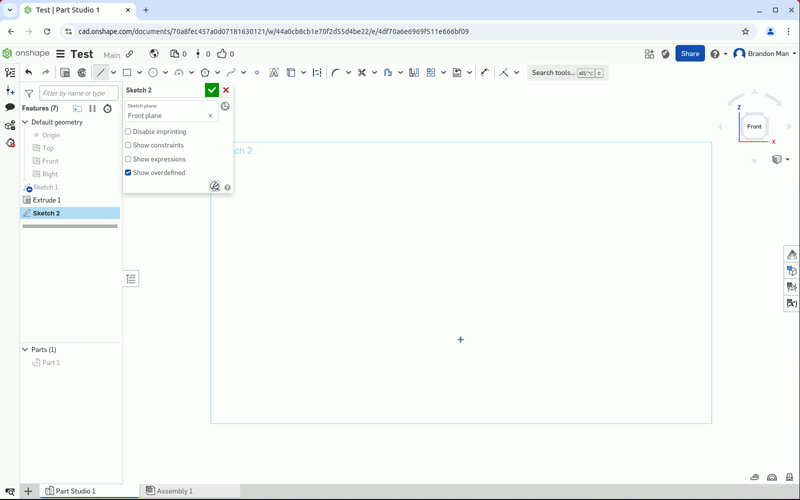
key_down(shift)
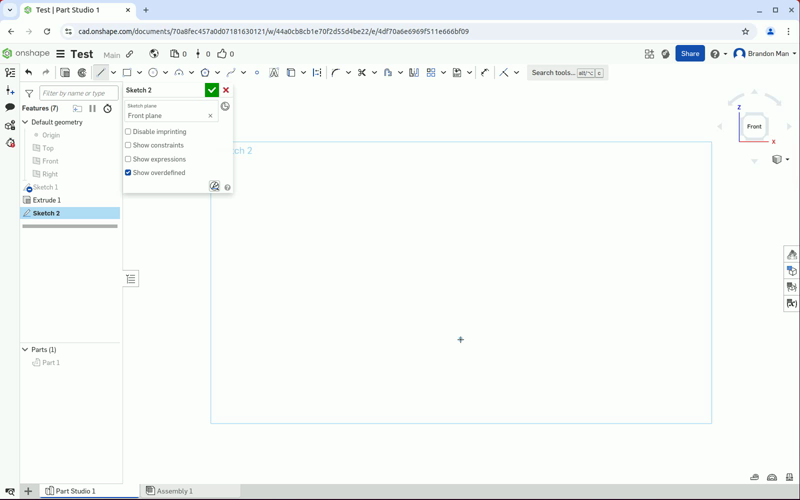
mouse_move(544, 339)
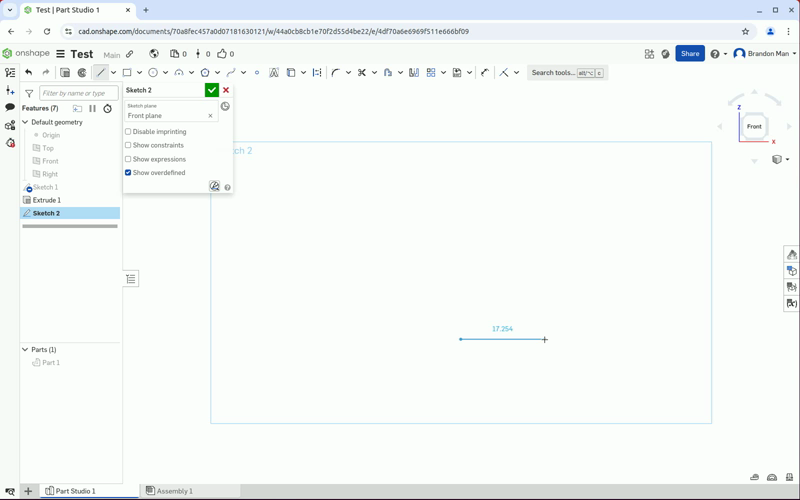
click(544, 339)
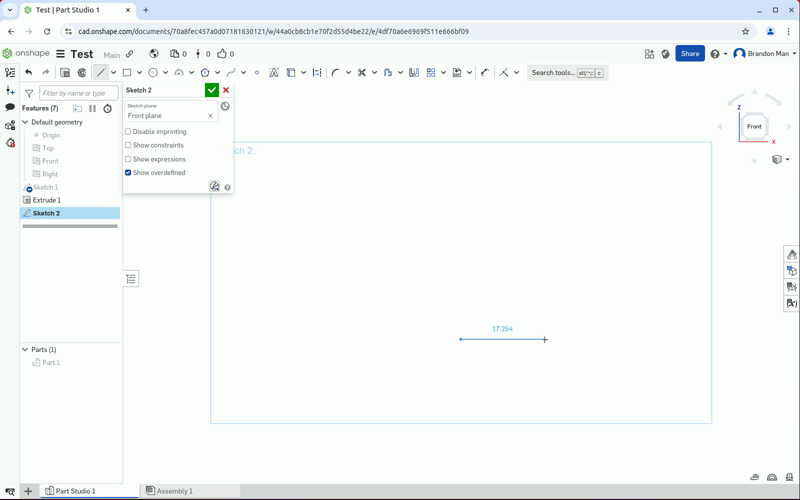
key_up(shift)
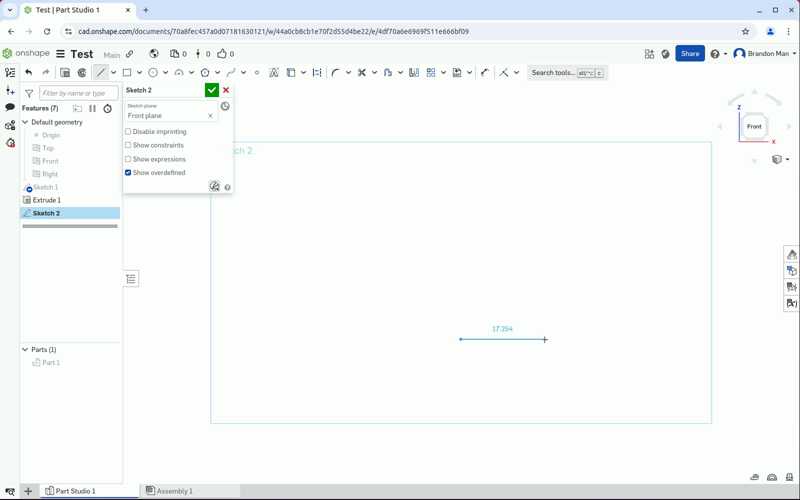
key_down(shift)
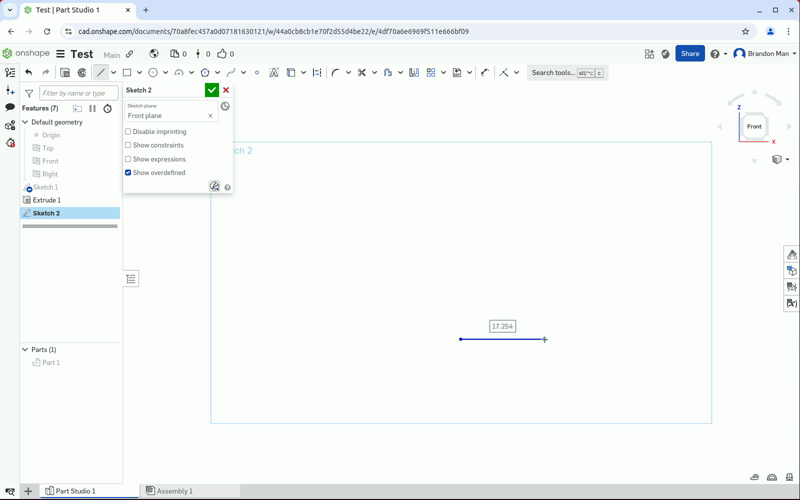
mouse_move(574, 339)
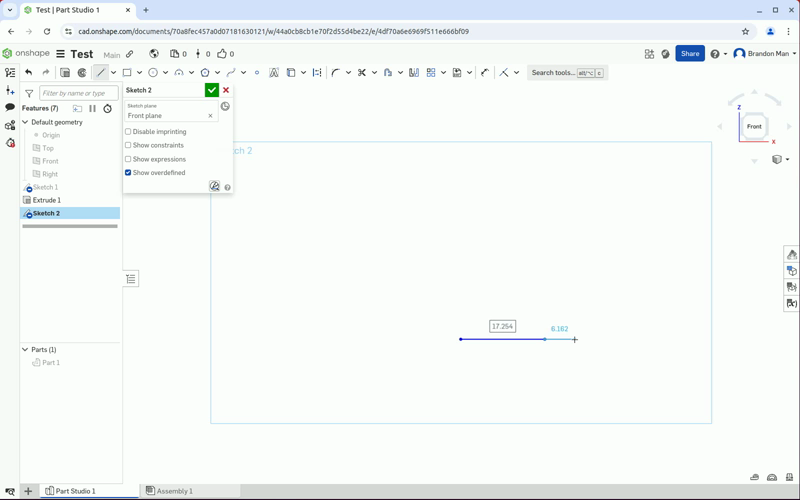
mouse_move(573, 310)
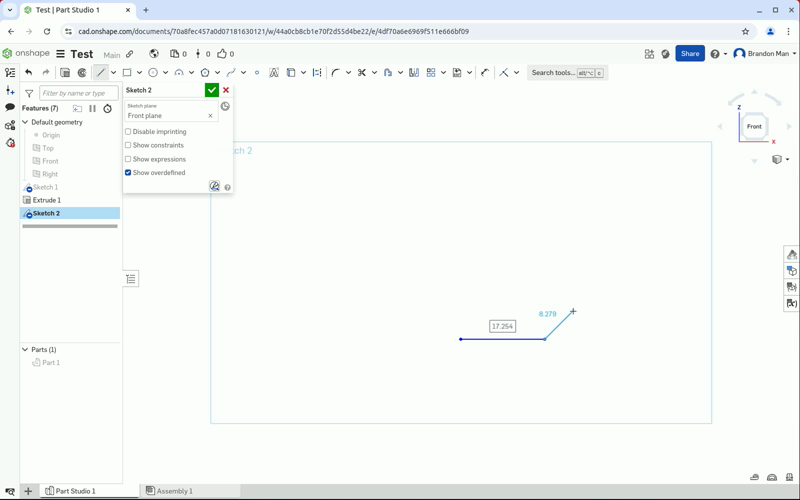
click(573, 310)
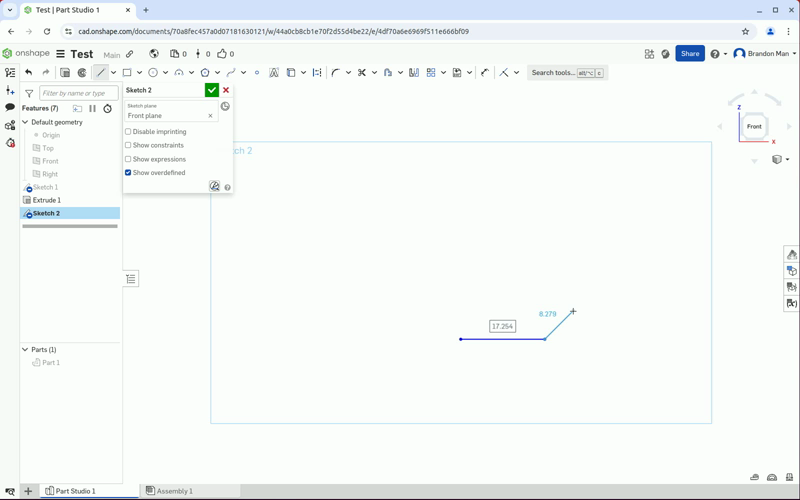
key_up(shift)
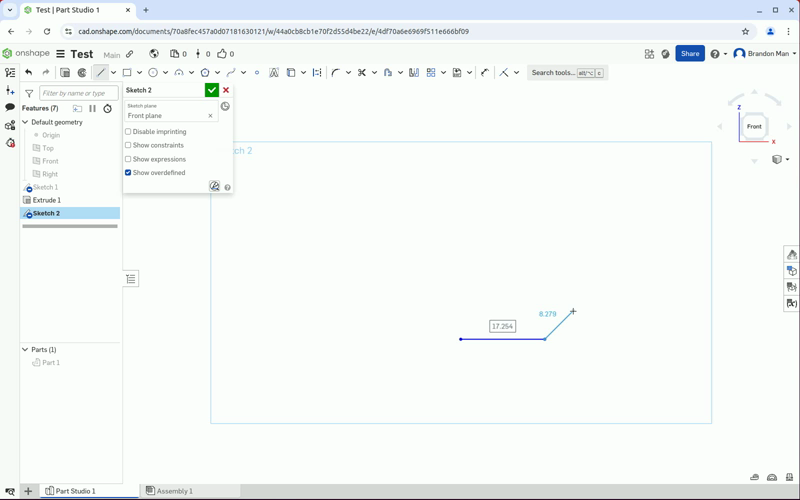
key_down(shift)
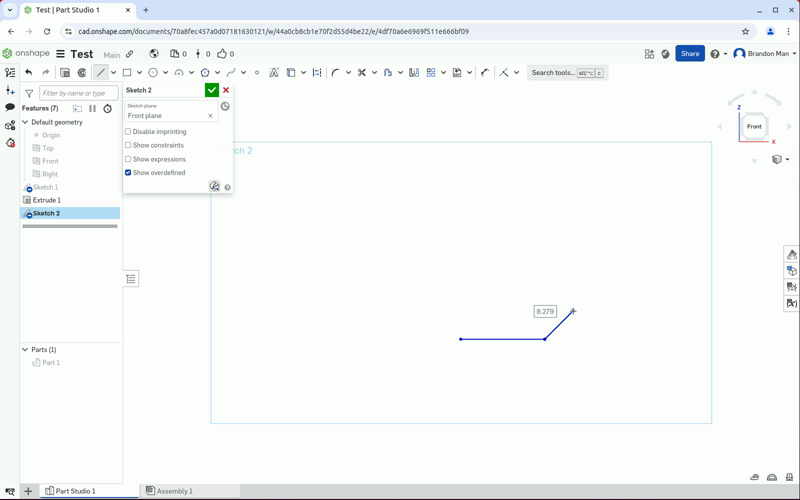
mouse_move(589, 310)
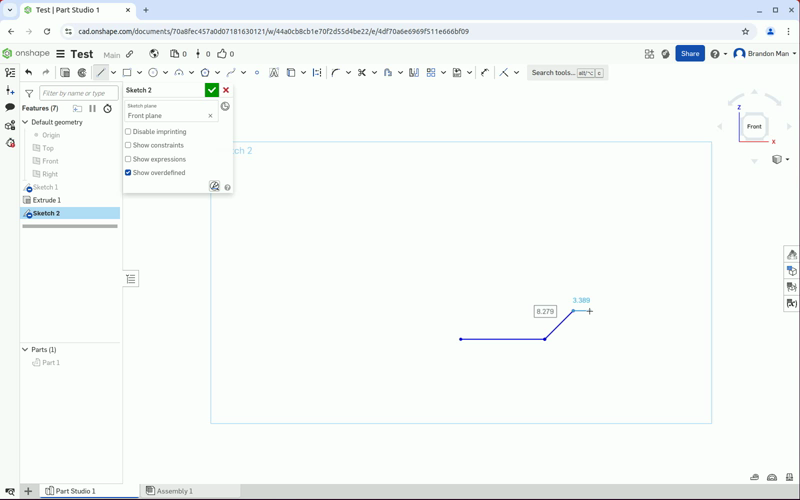
mouse_move(573, 282)
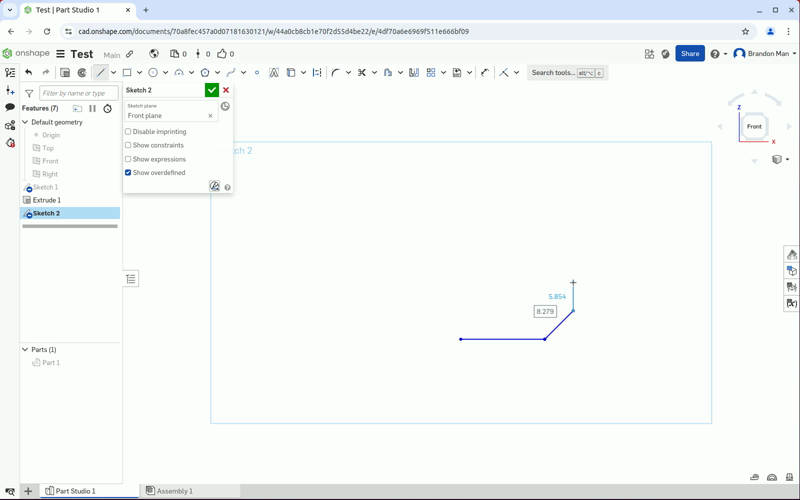
click(573, 282)
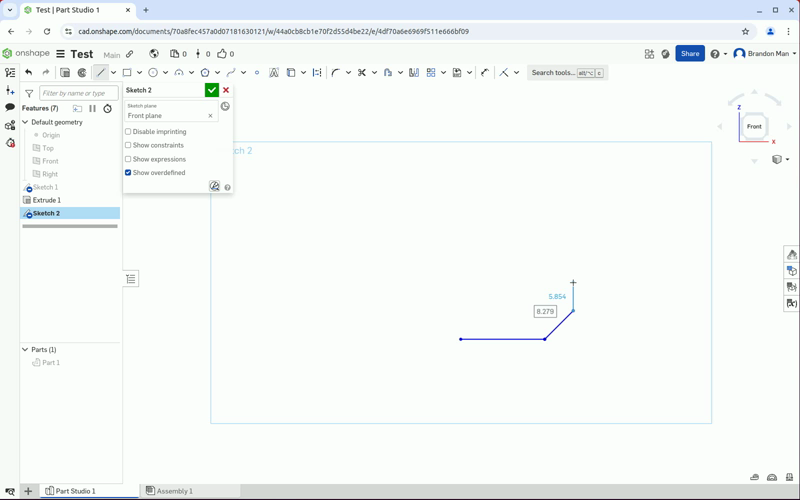
key_up(shift)
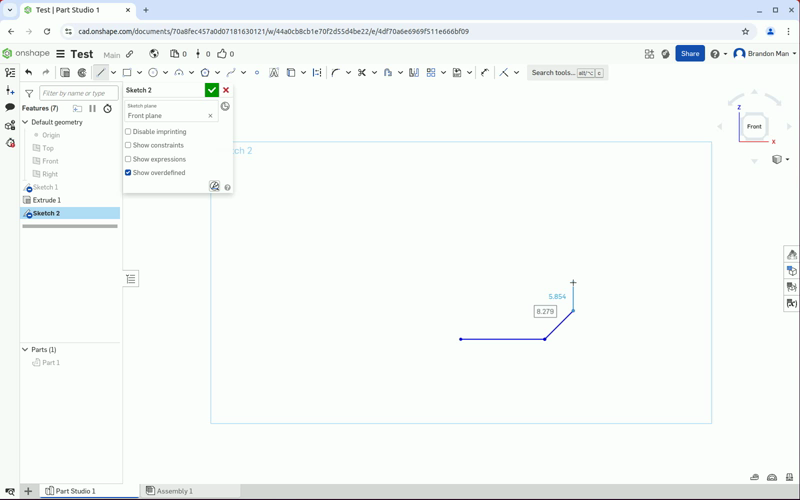
key_down(shift)
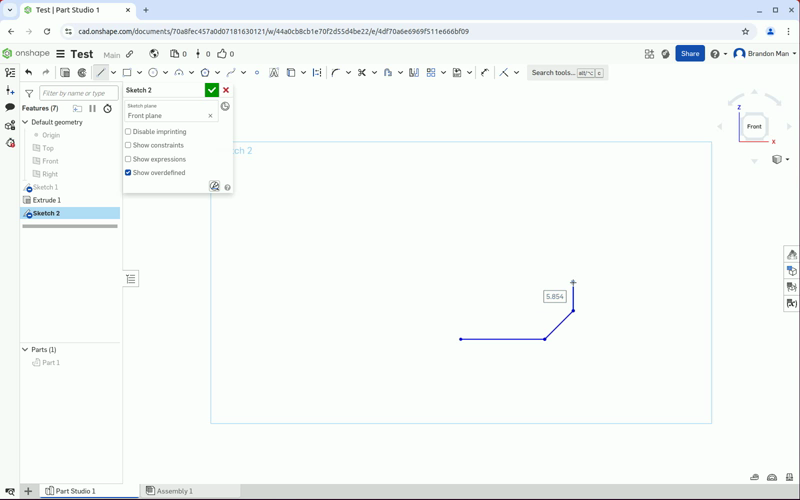
mouse_move(589, 282)
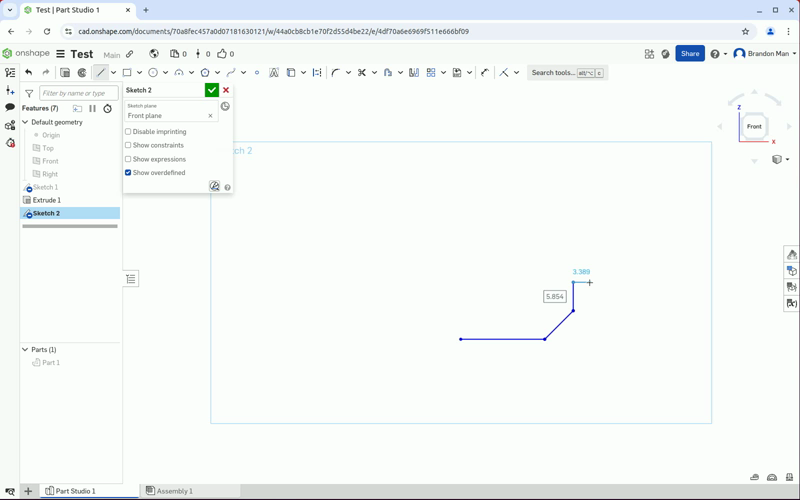
mouse_move(573, 255)
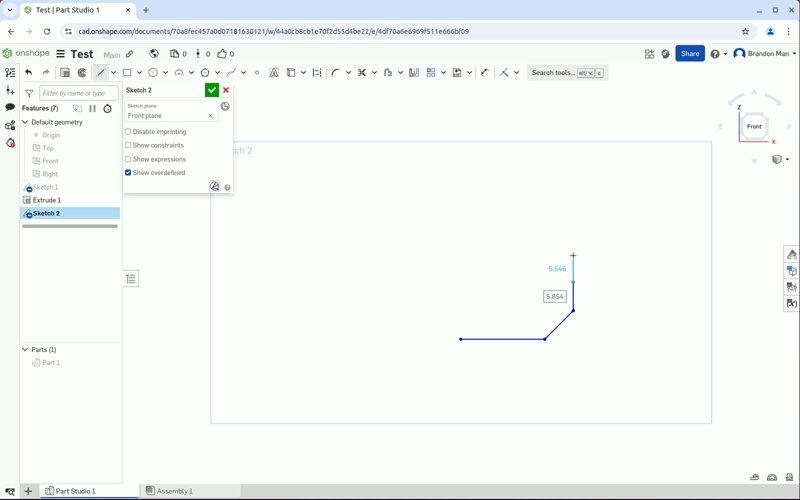
click(573, 255)
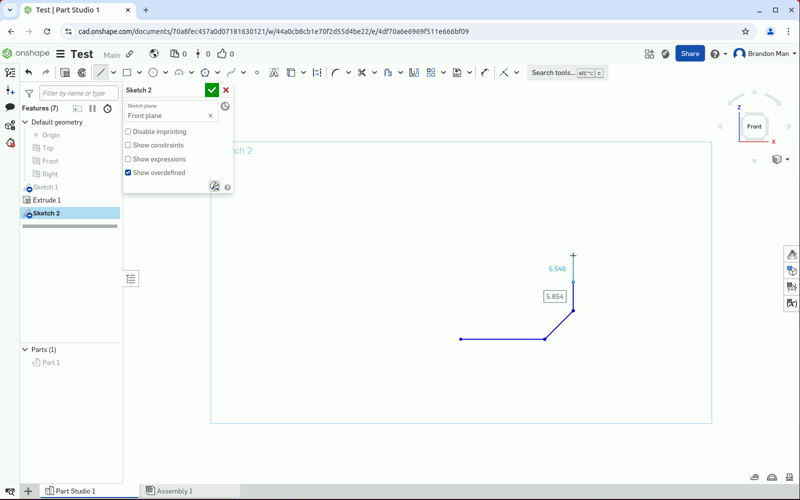
key_up(shift)
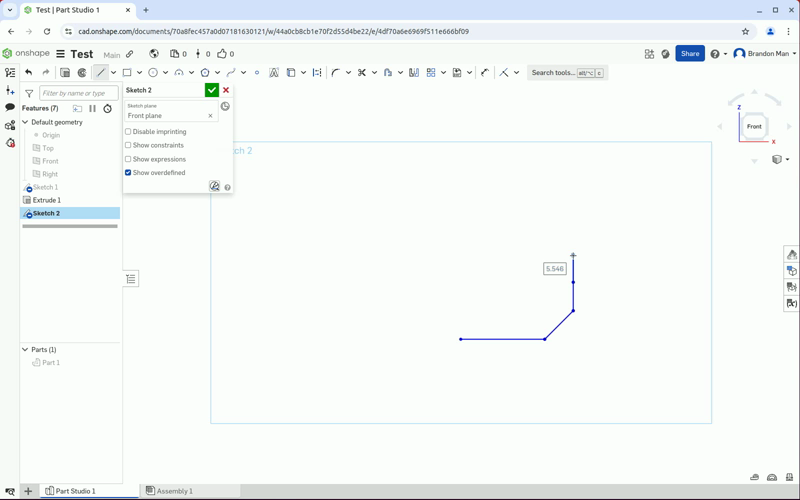
key_down(shift)
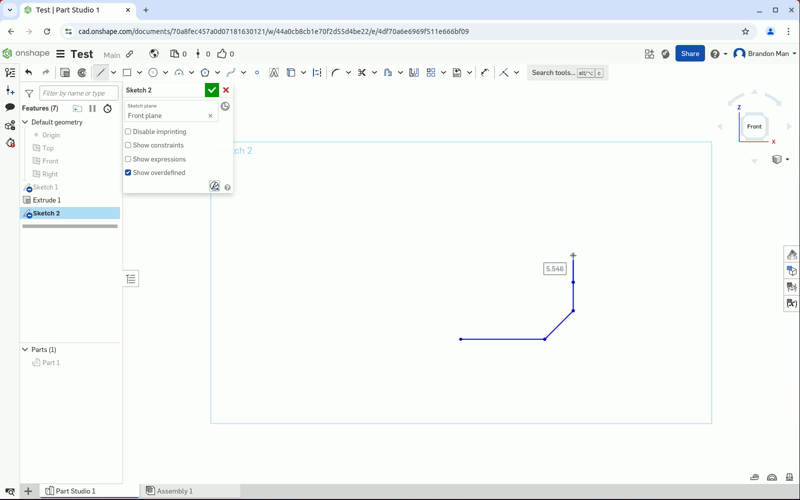
mouse_move(589, 255)
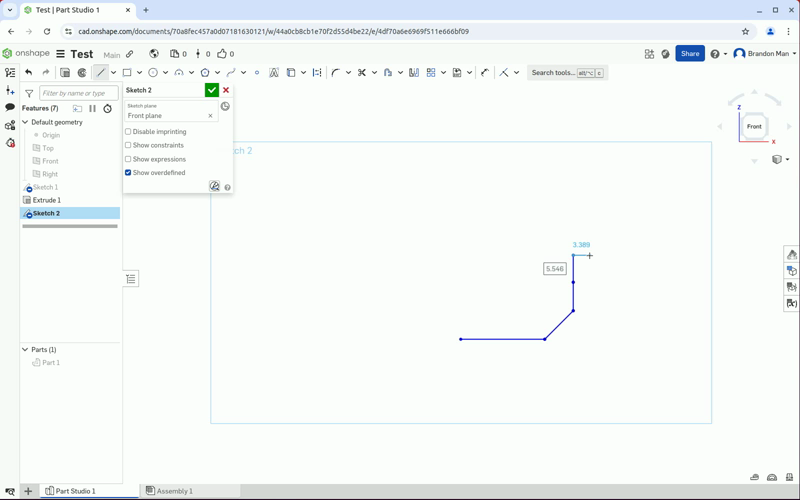
mouse_move(544, 226)
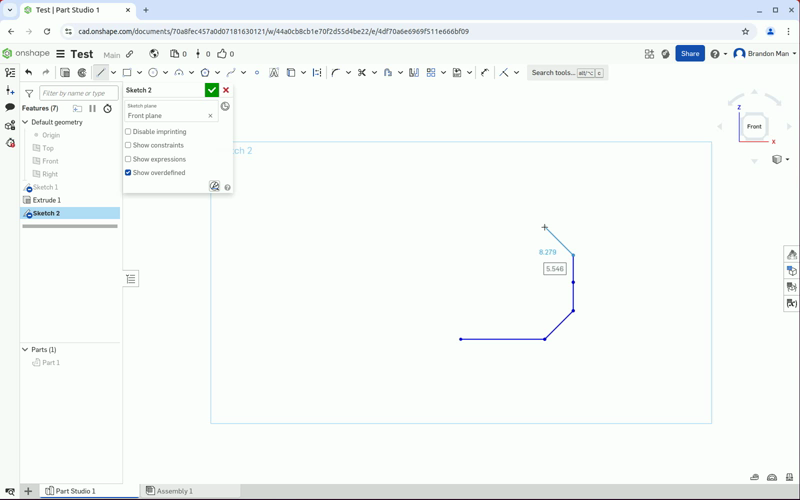
click(544, 226)
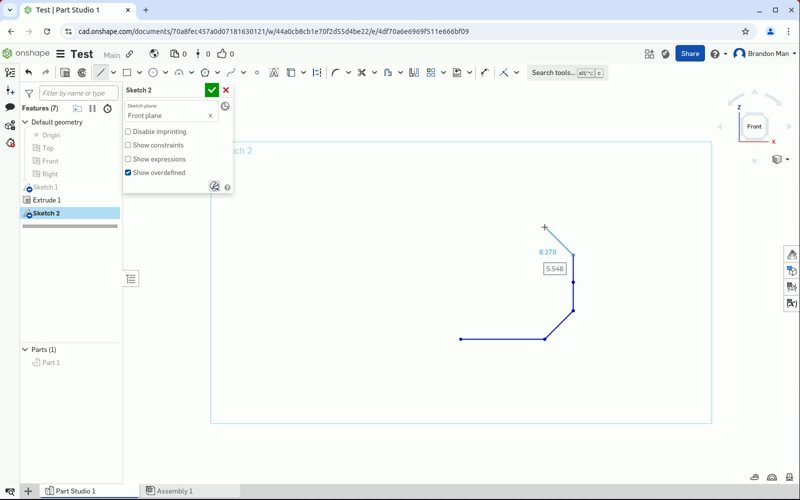
key_up(shift)
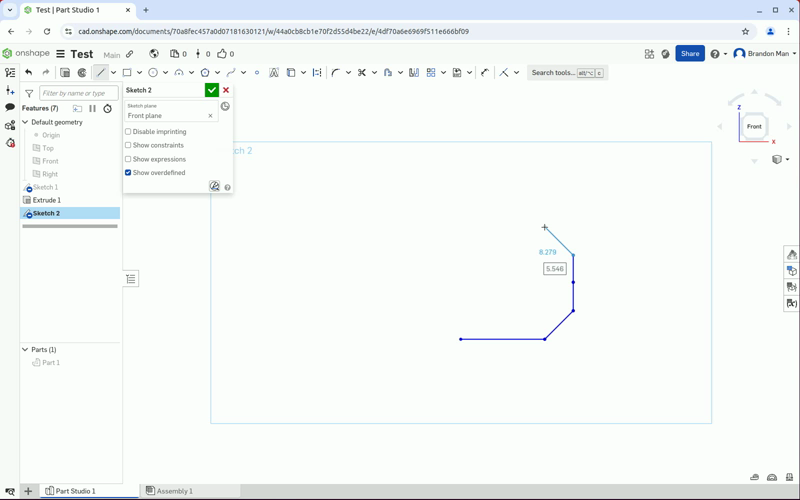
key_down(shift)
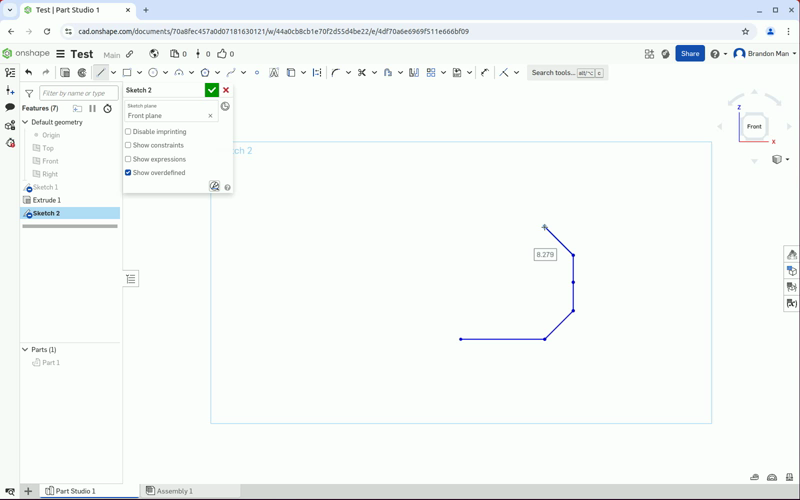
mouse_move(460, 226)
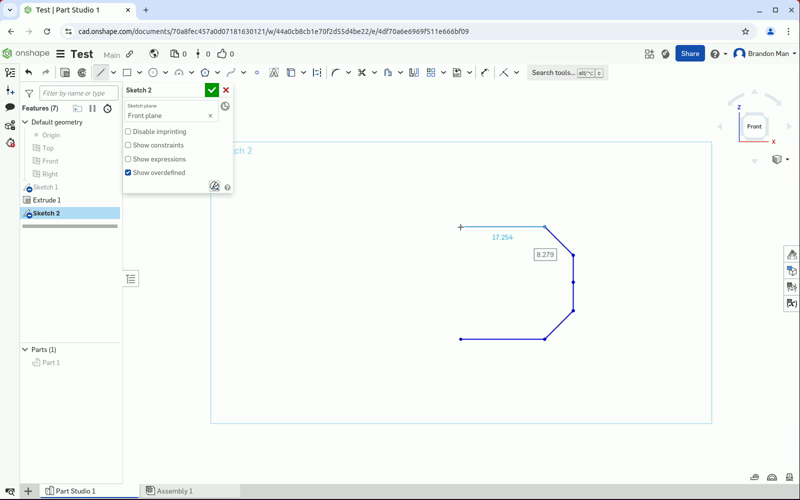
click(460, 226)
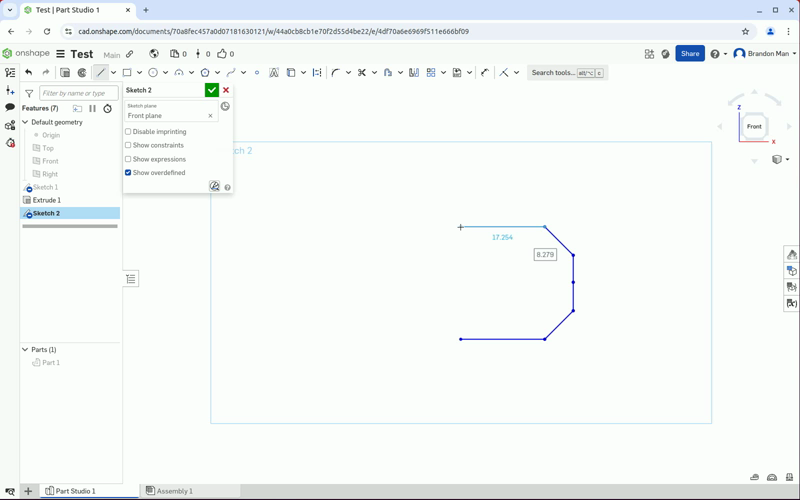
key_up(shift)
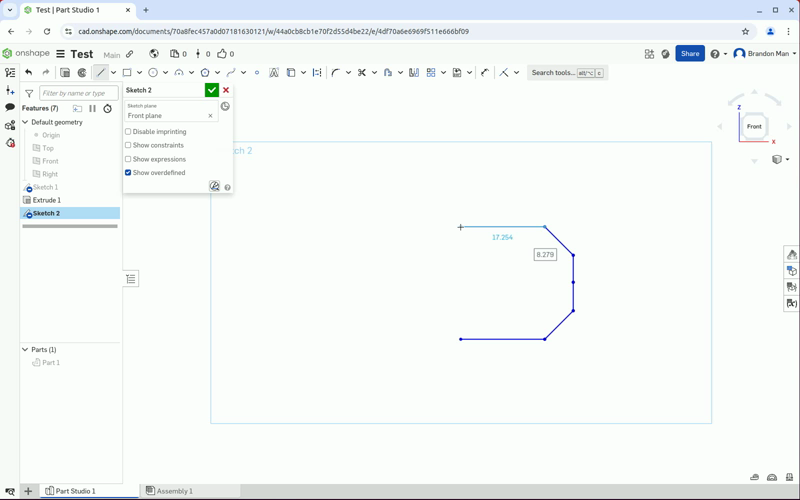
key(esc)
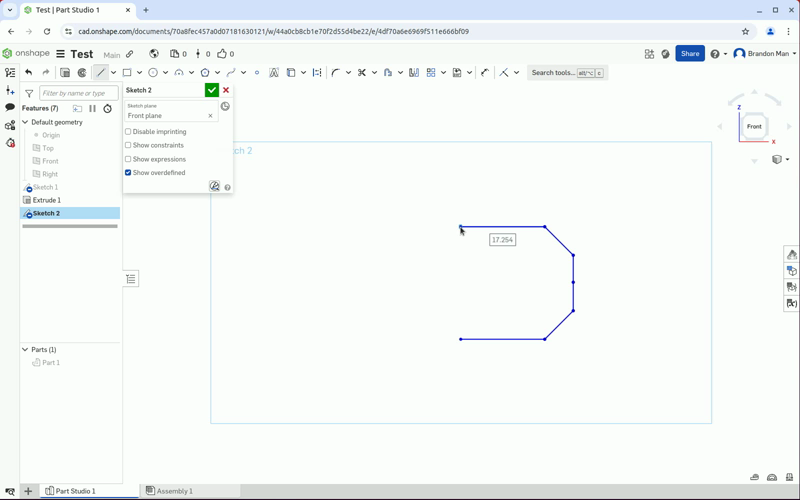
key(a)
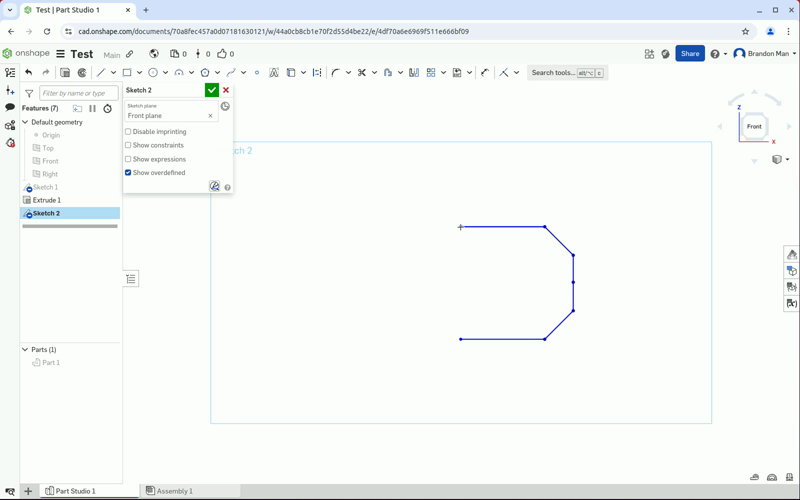
mouse_move(460, 226)
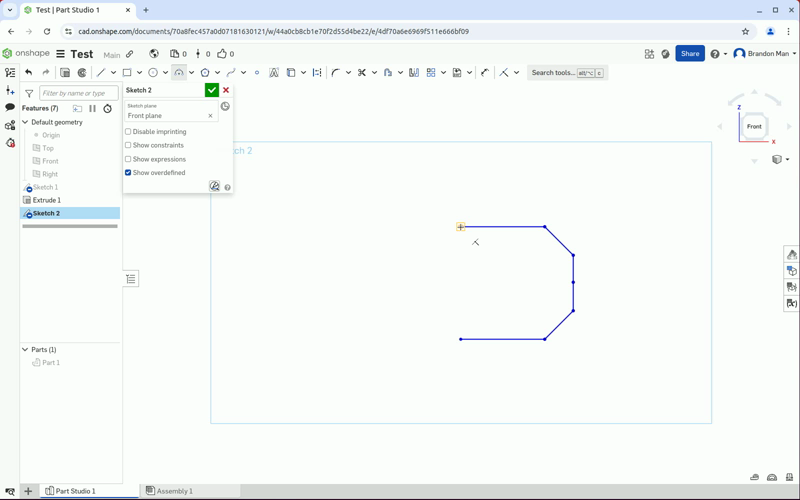
click(460, 226)
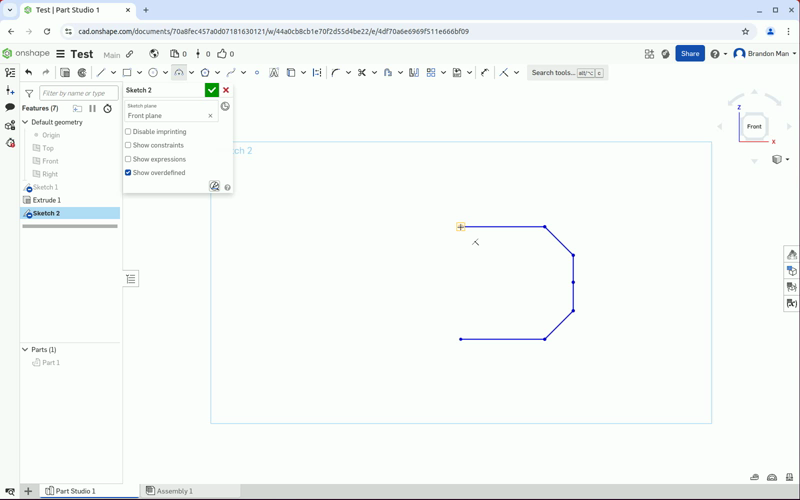
mouse_move(460, 339)
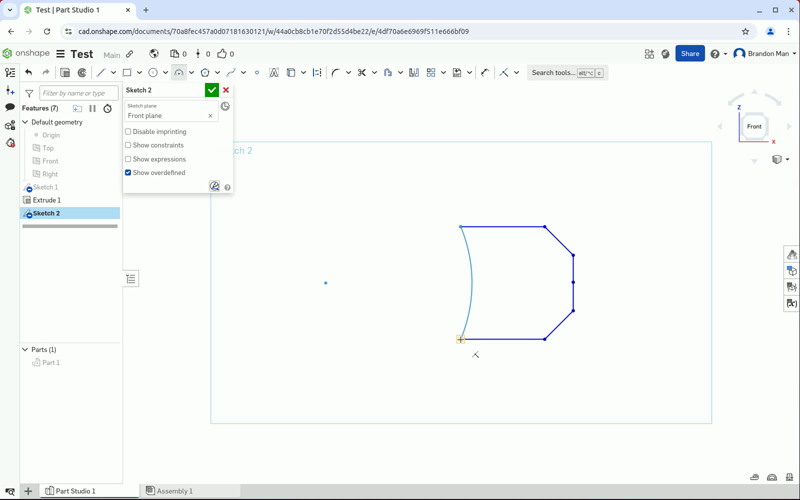
click(460, 339)
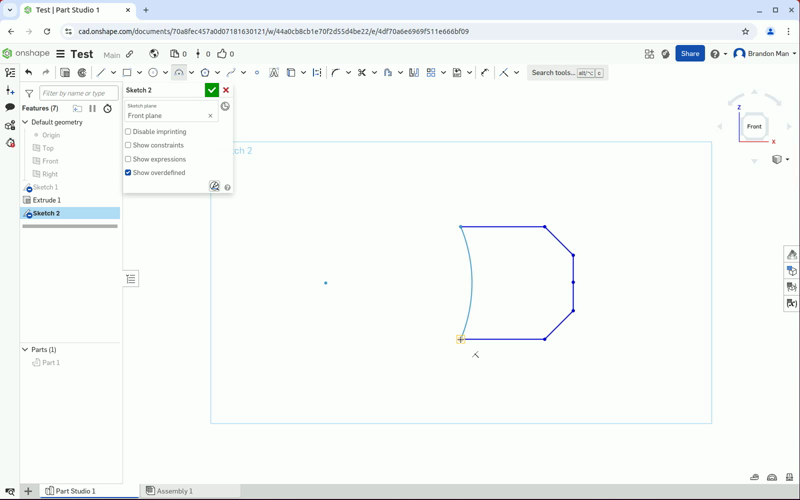
key_down(shift)
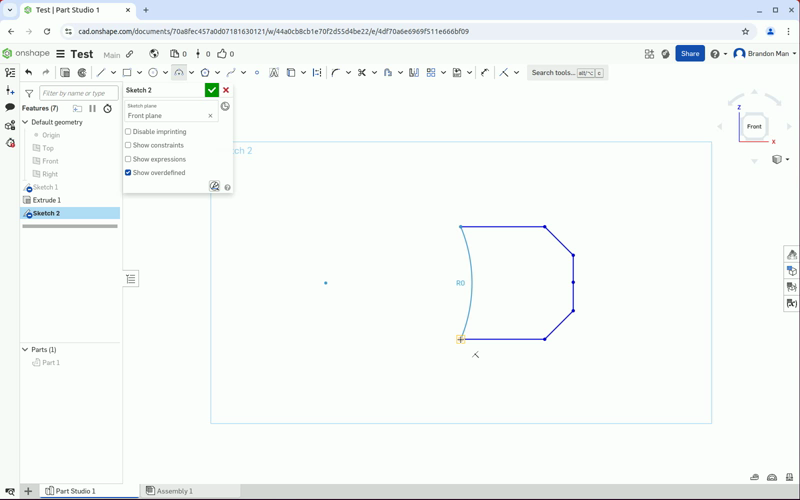
mouse_move(516, 282)
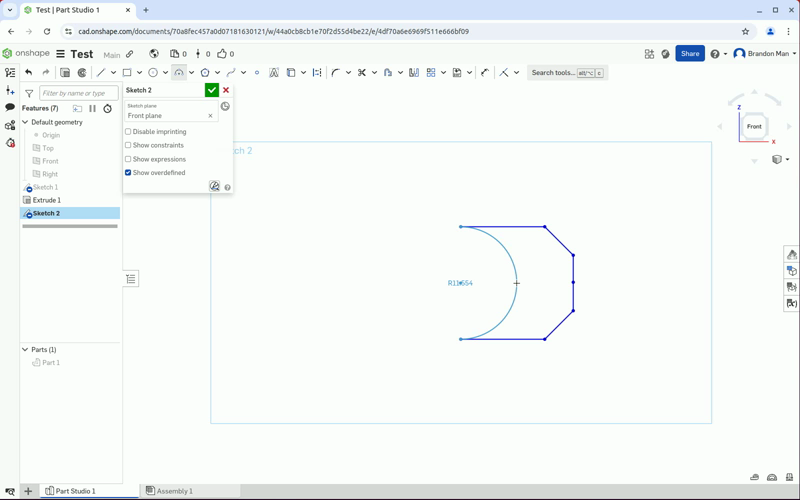
click(516, 282)
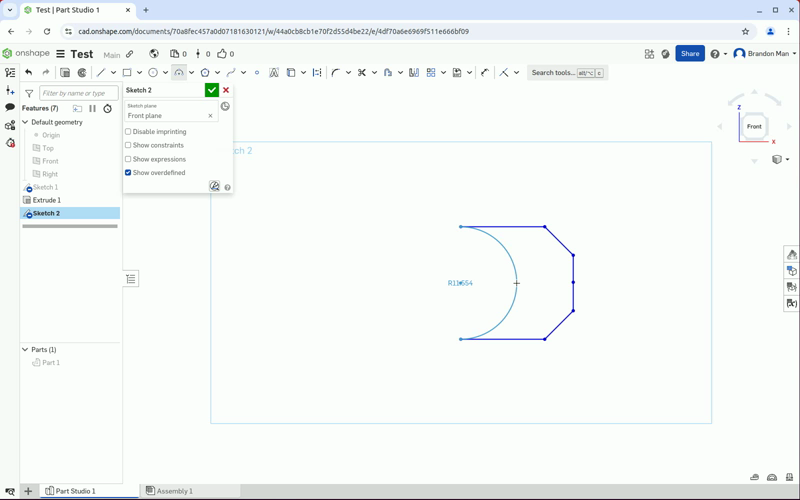
key_up(shift)
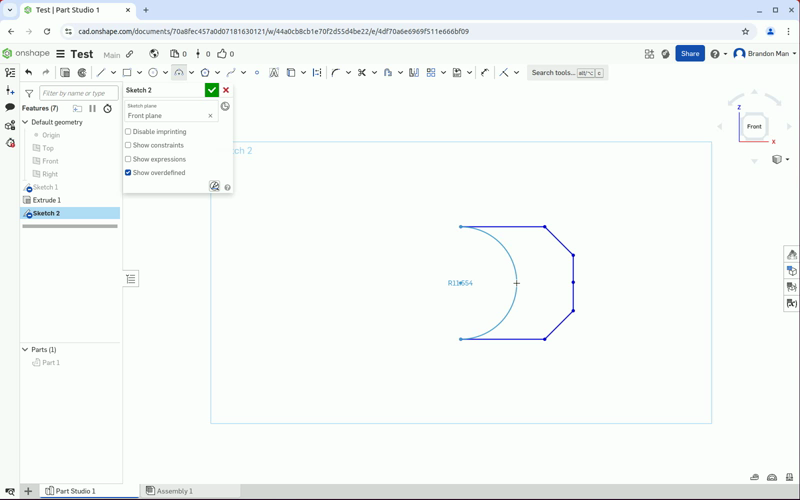
key(esc)
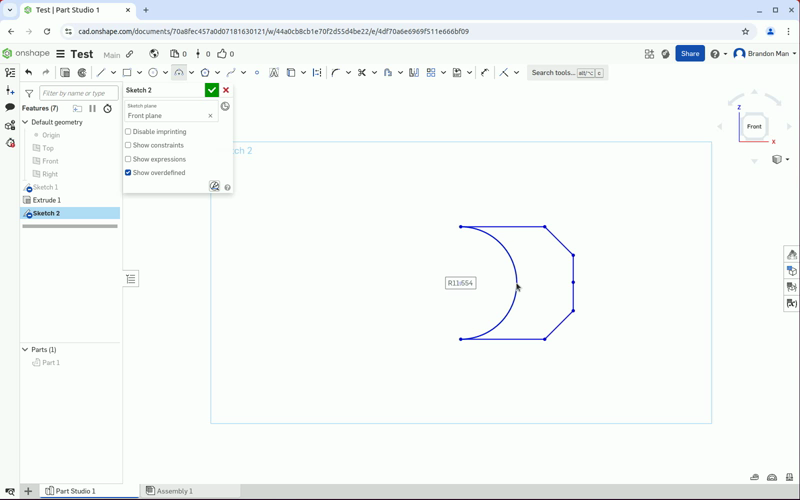
mouse_move(491, 312)
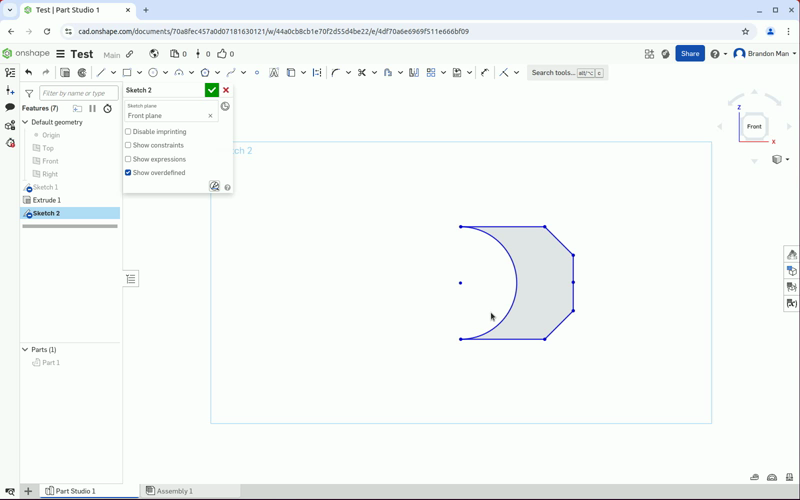
scroll(6)
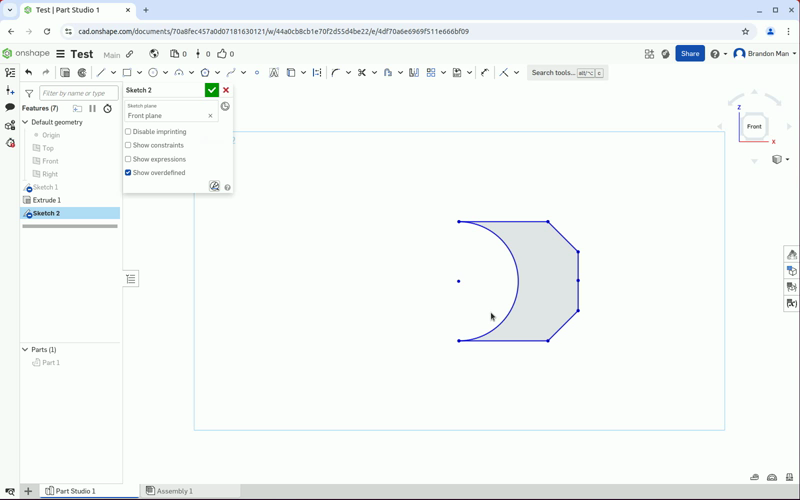
scroll(6)
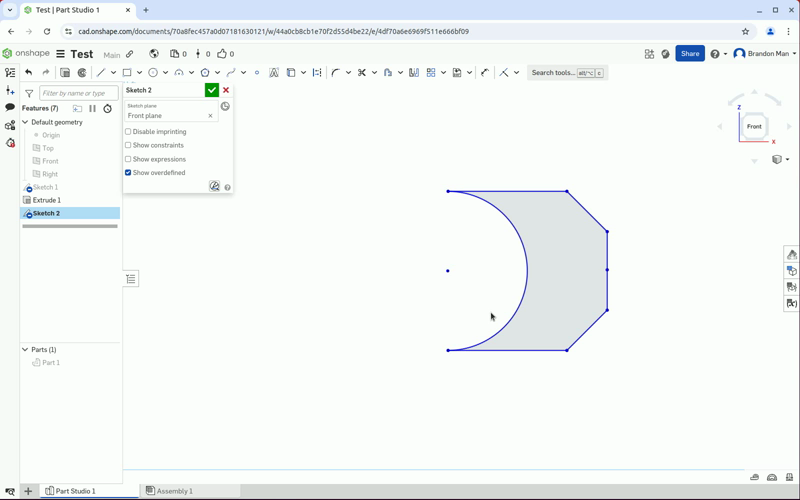
scroll(6)
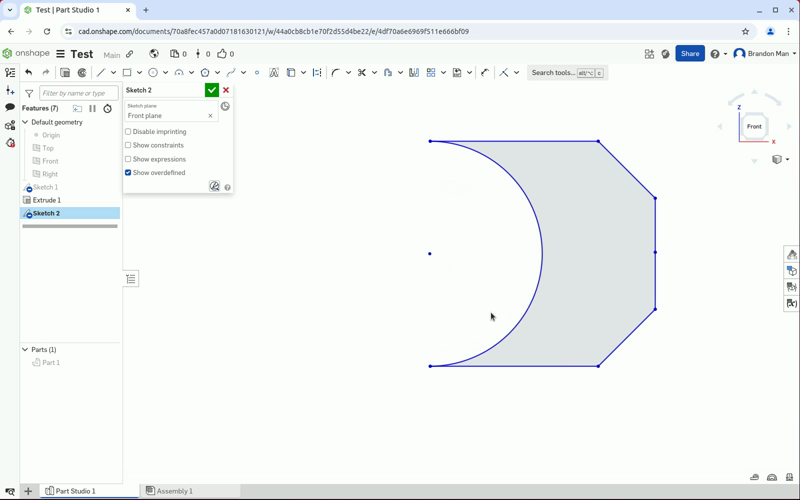
scroll(6)
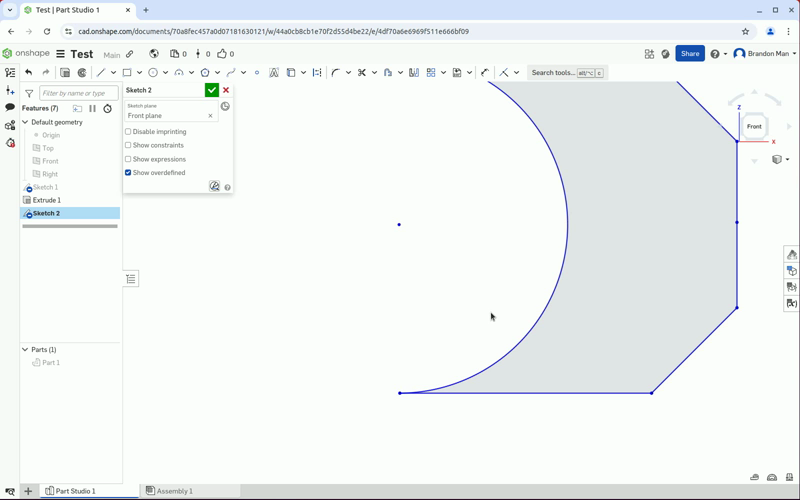
scroll(6)
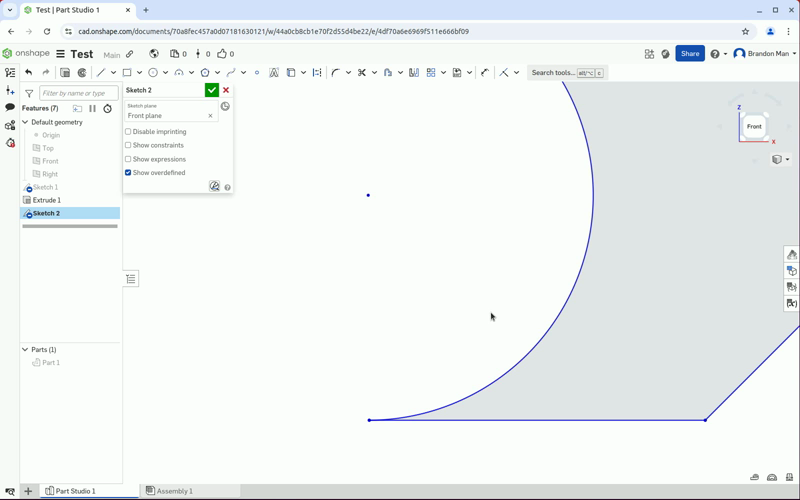
scroll(6)
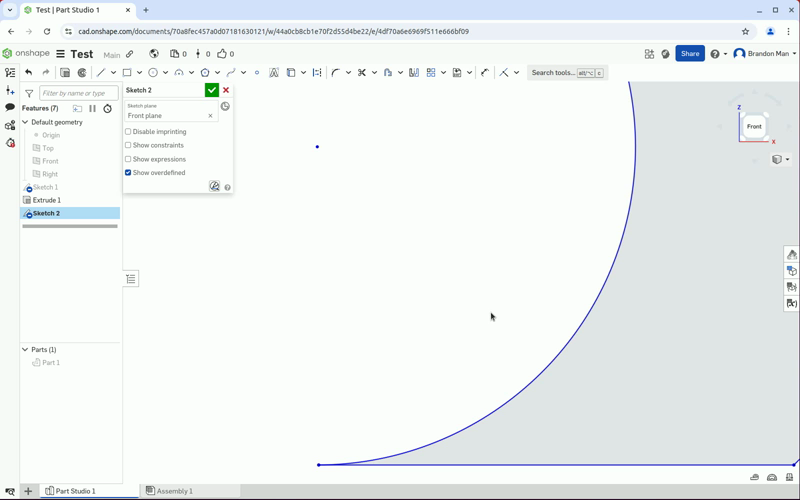
scroll(6)
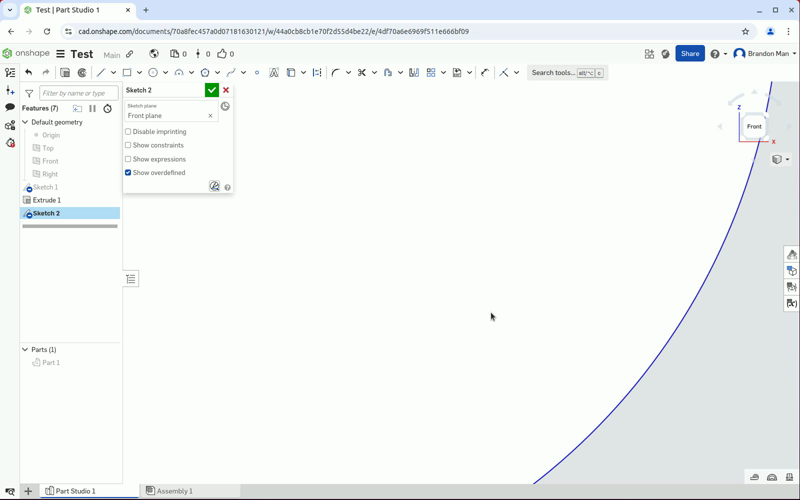
click(491, 312)
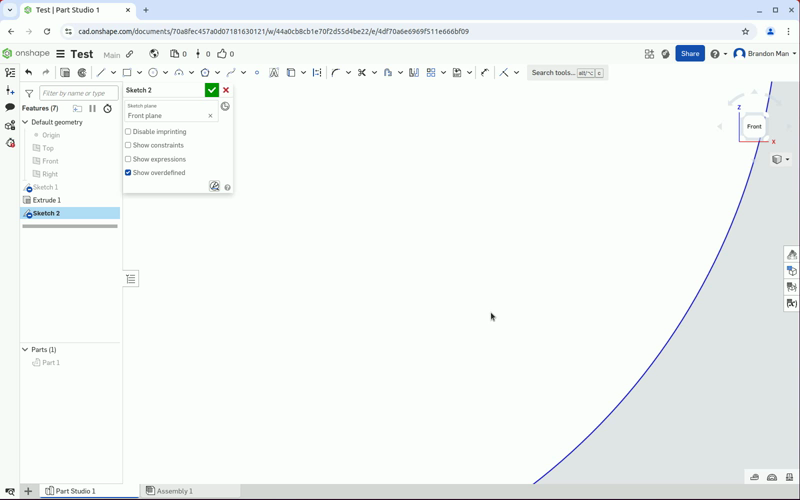
scroll(-6)
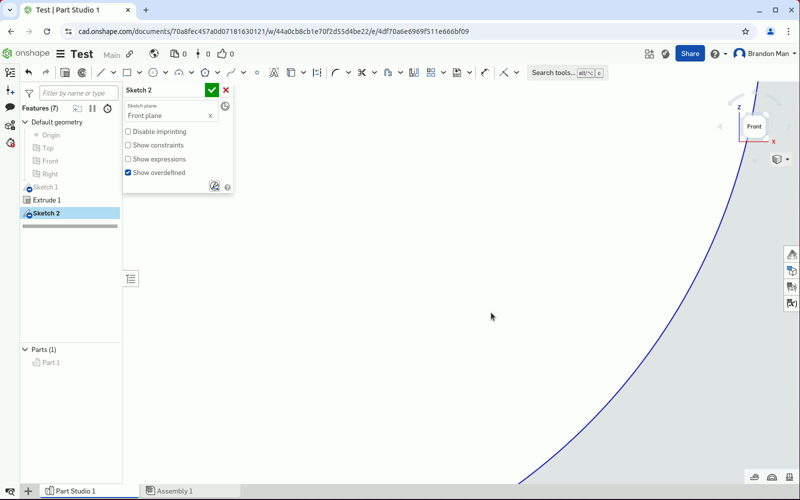
scroll(-6)
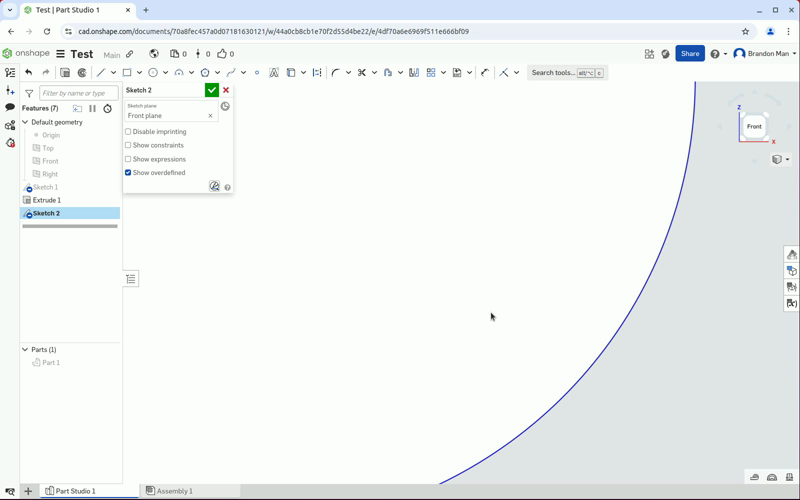
scroll(-6)
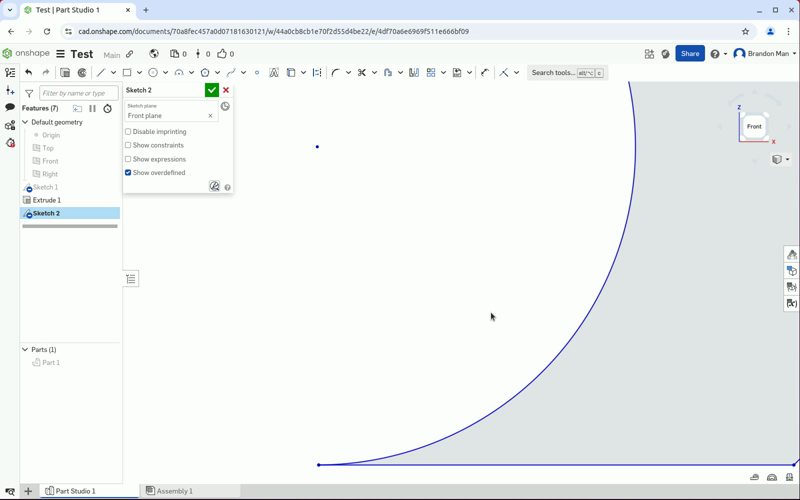
scroll(-6)
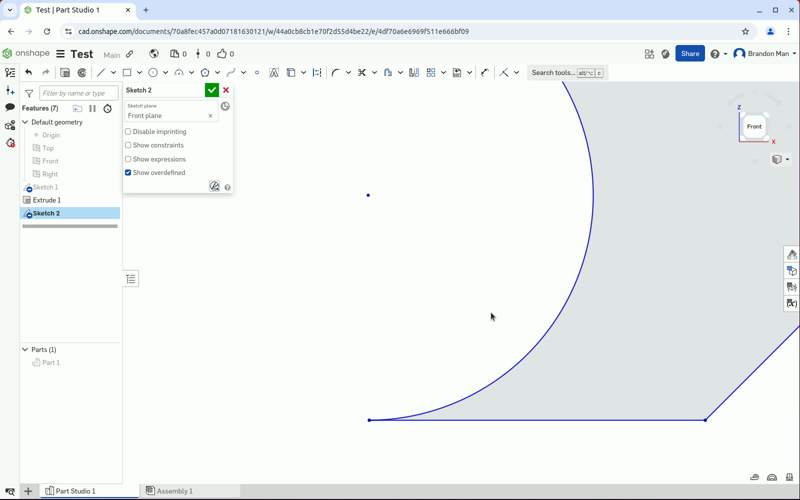
scroll(-6)
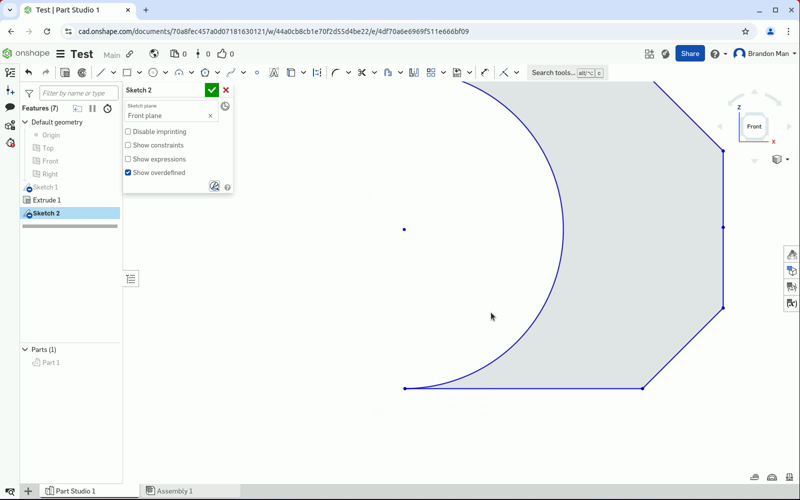
scroll(-6)
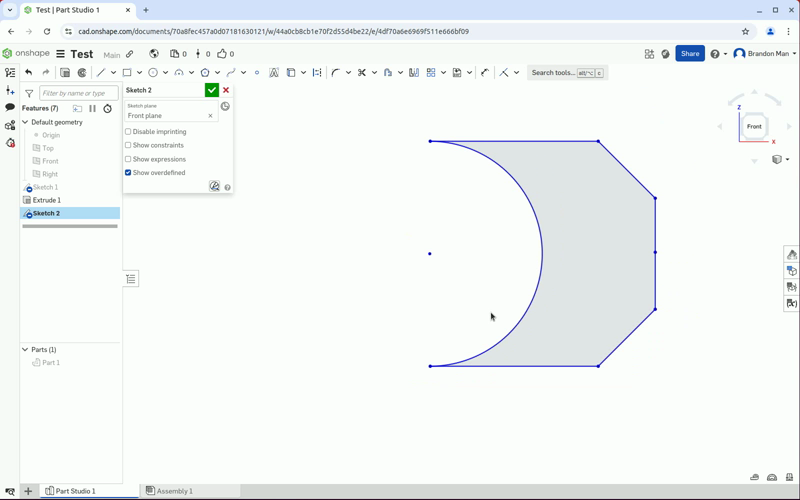
scroll(-6)
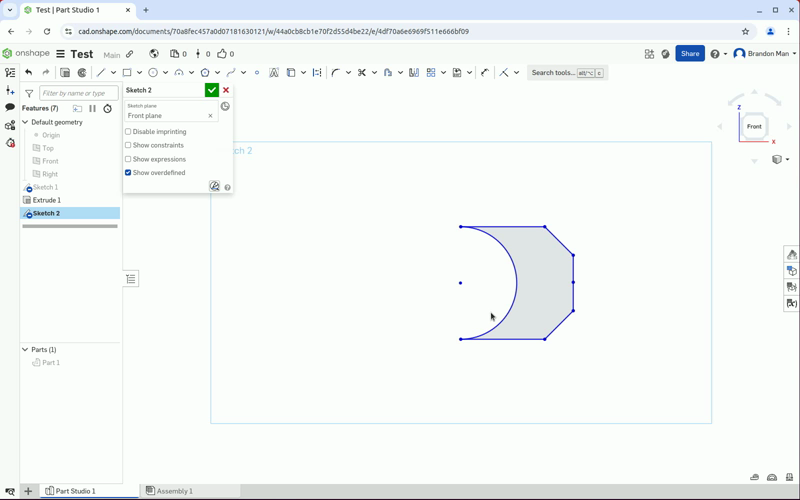
mouse_move(73, 352)
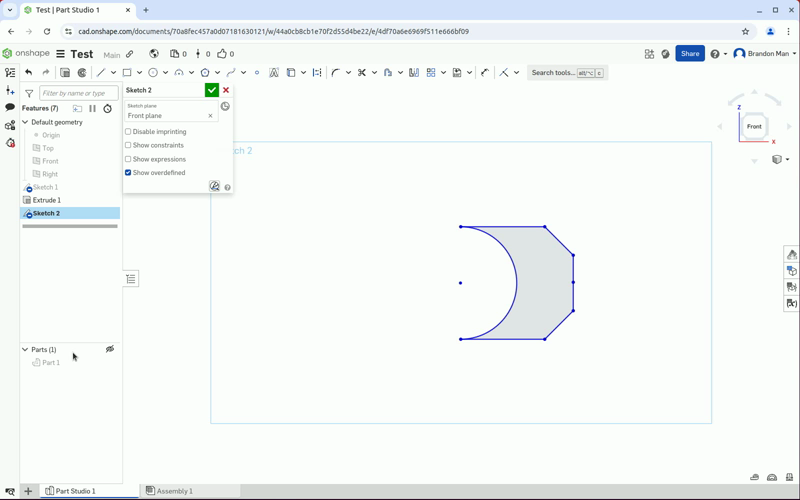
key(shift+y)
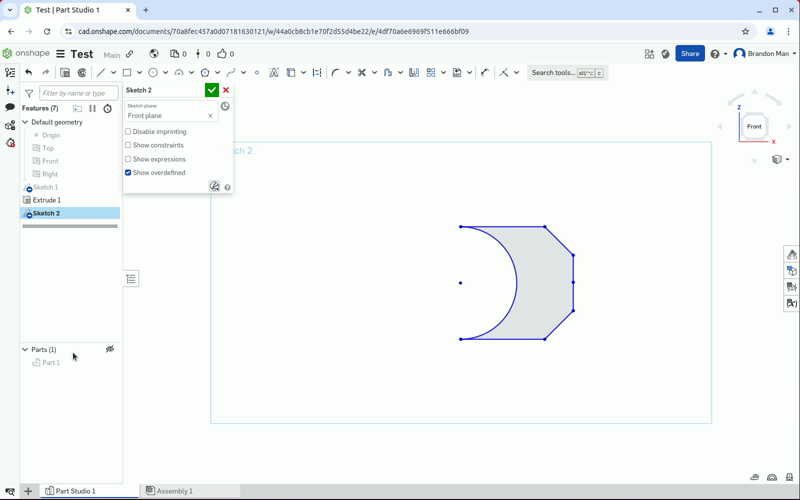
key(shift+e)
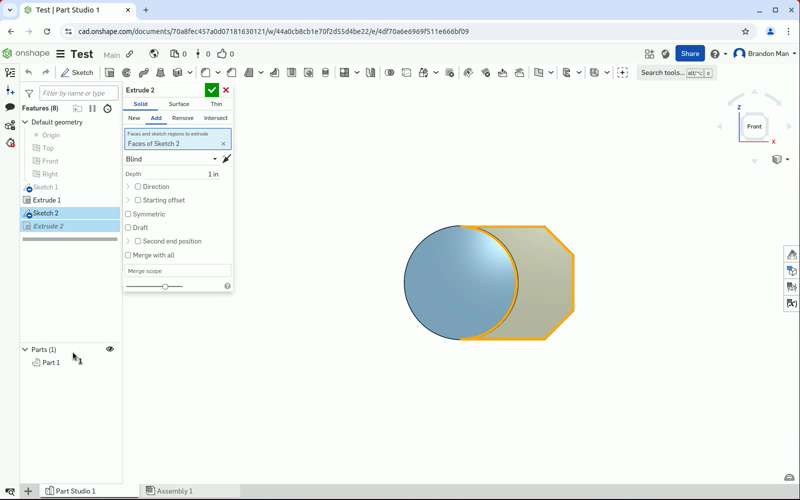
mouse_move(143, 106)
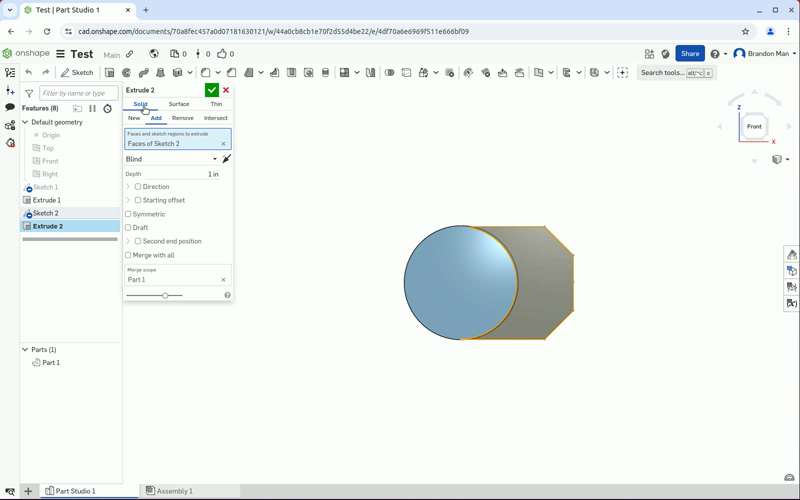
click(143, 106)
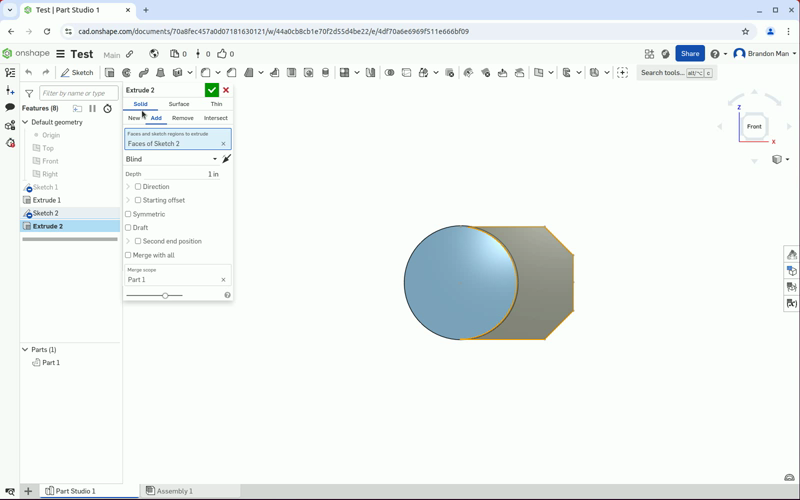
mouse_move(137, 120)
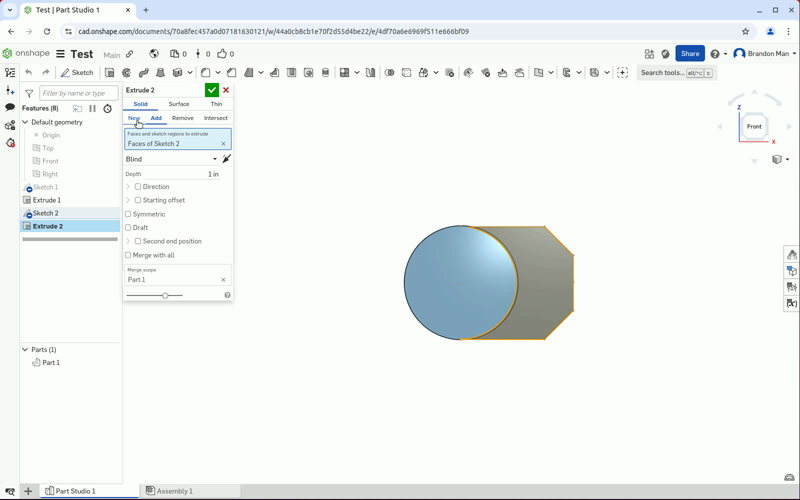
click(137, 120)
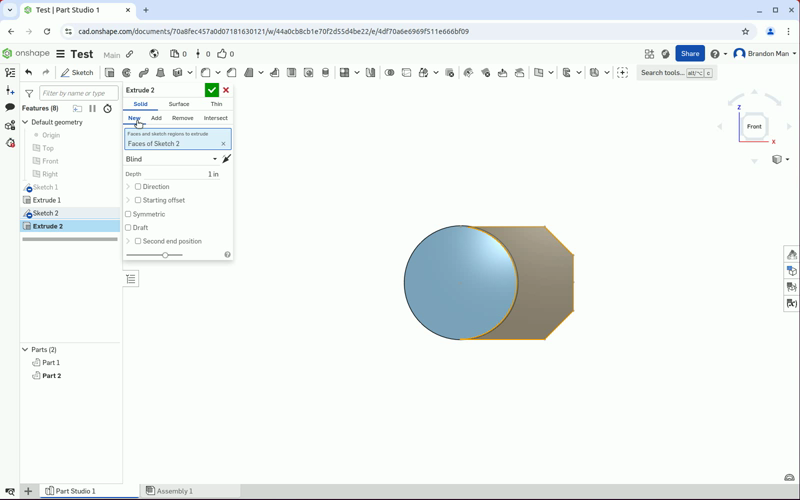
key(tab, 4)
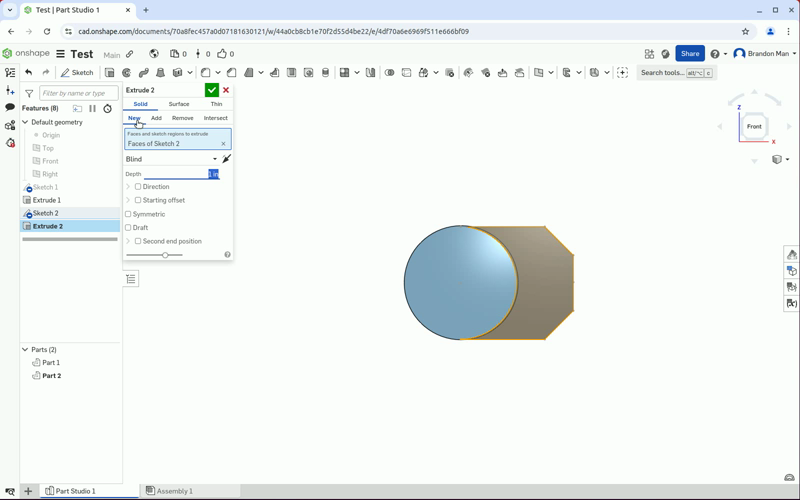
text(17.331)
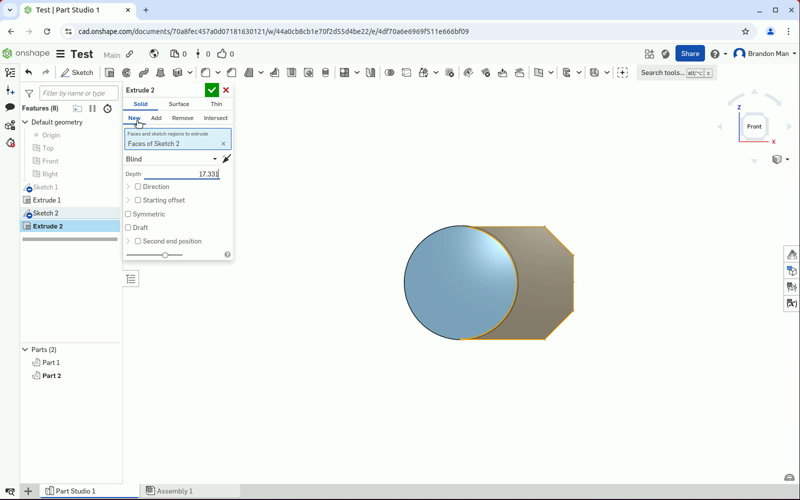
key(enter)
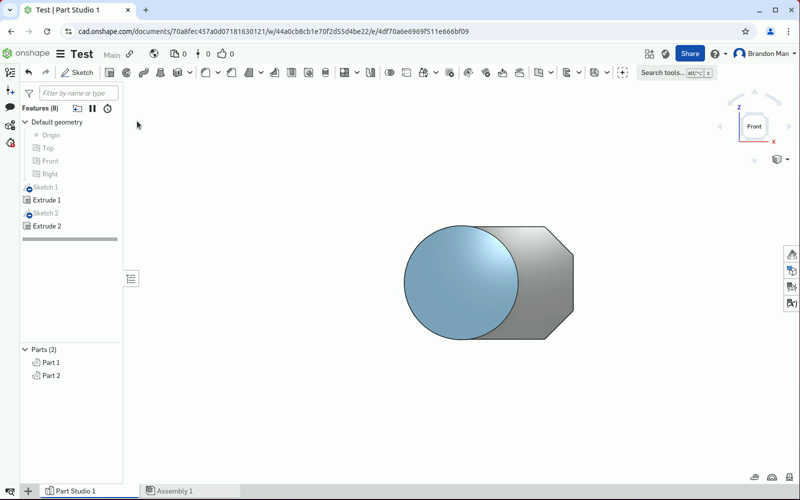
key(shift+h)
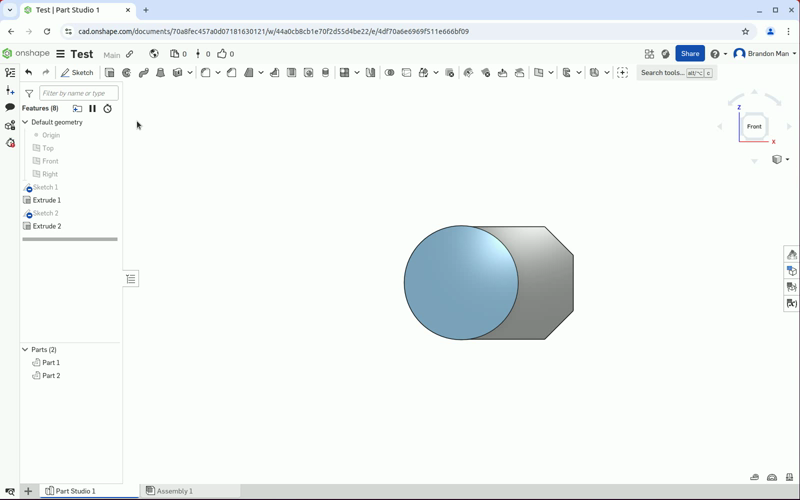
key(shift+h)
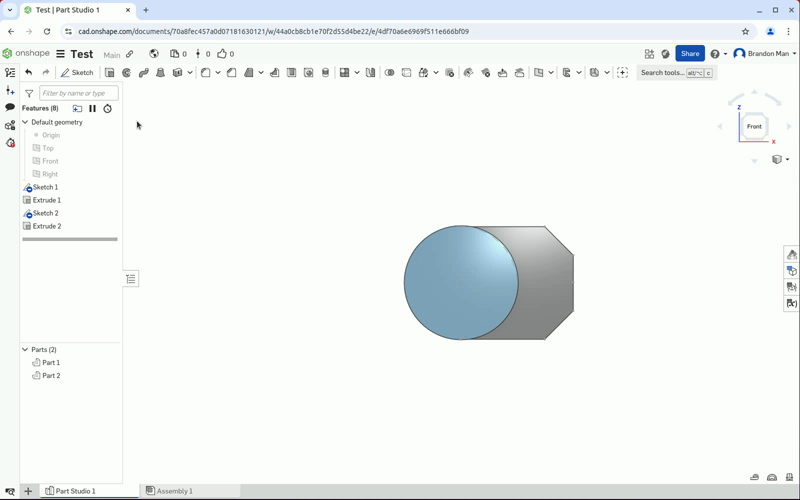
key(shift+7)
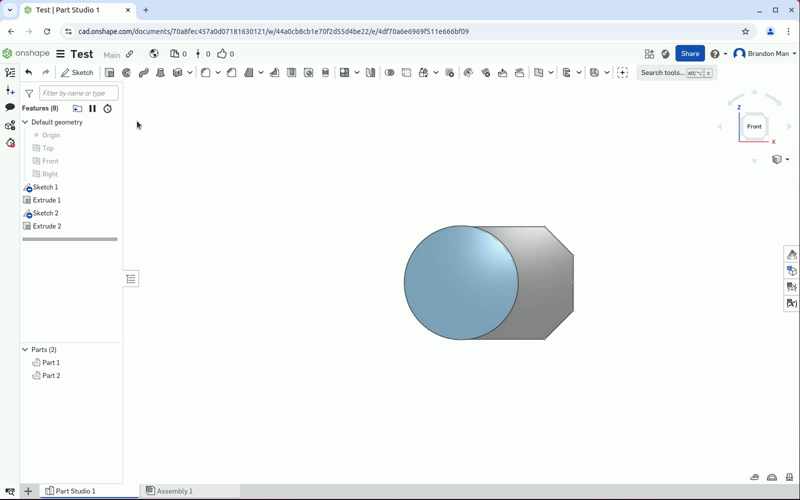
key(left, 2)
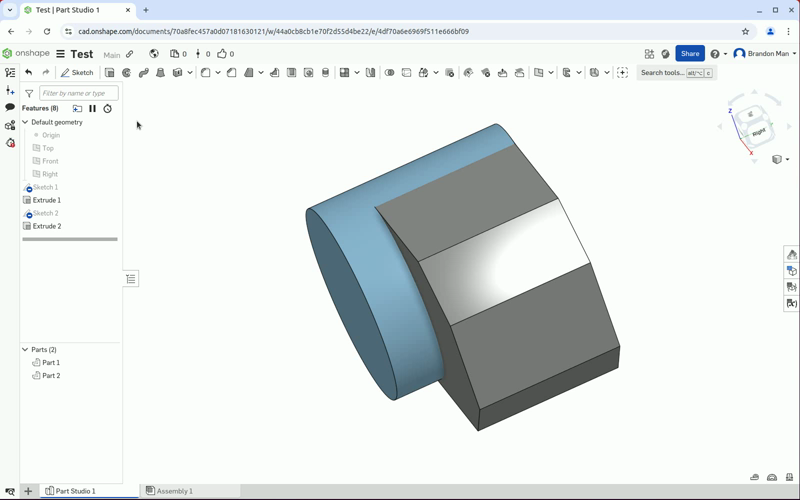
key(down, 2)
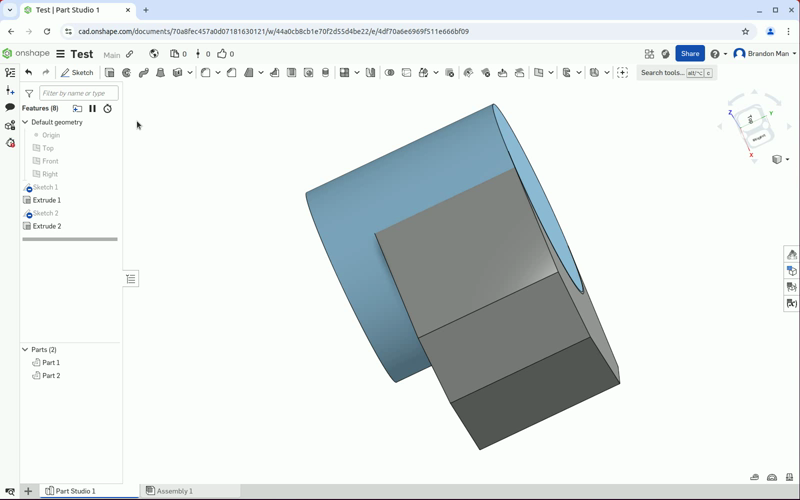
key(up, 2)
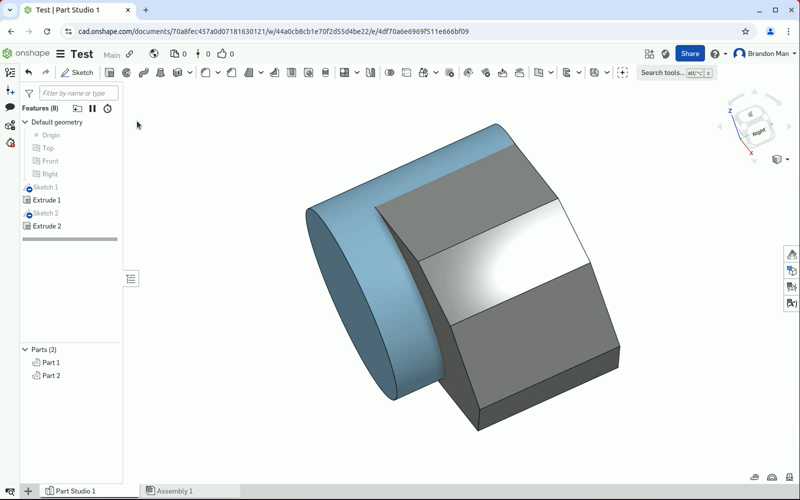
key(right, 2)
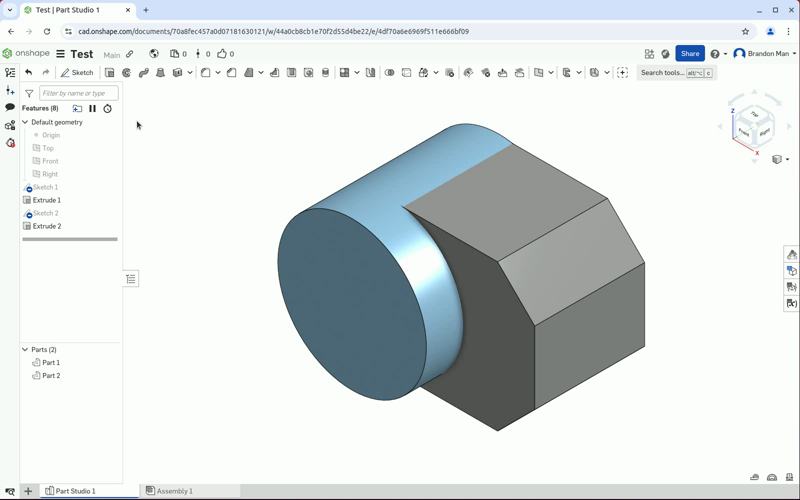
mouse_move(73, 189)
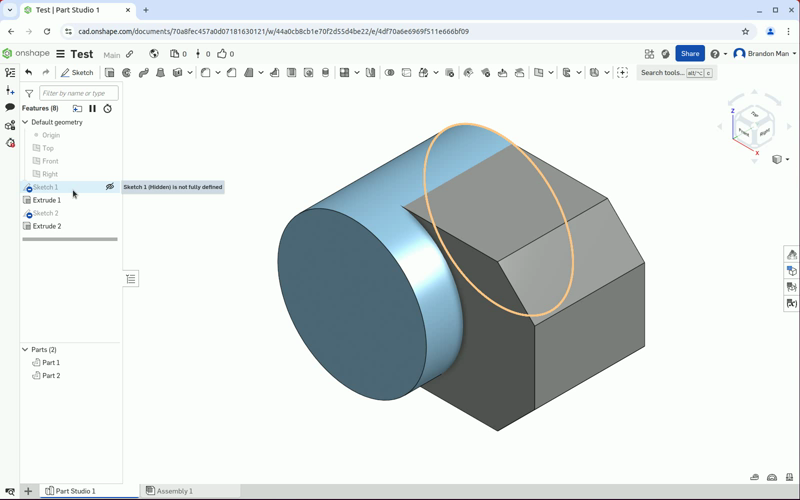
click(73, 189)